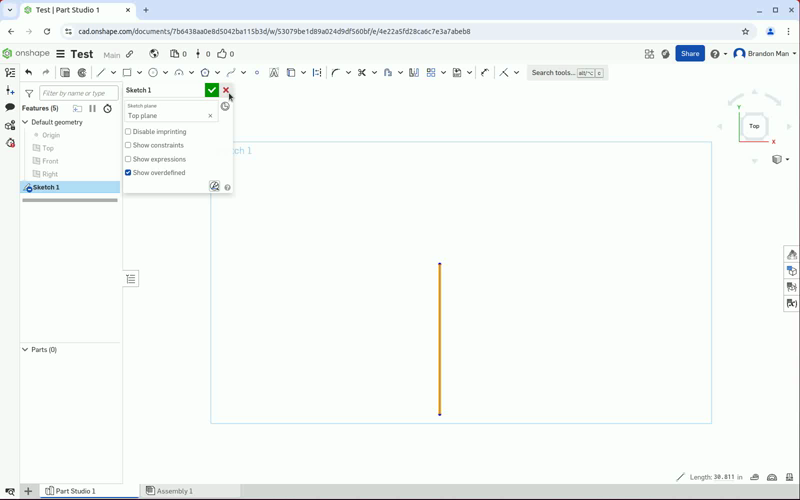
key(shift+h)
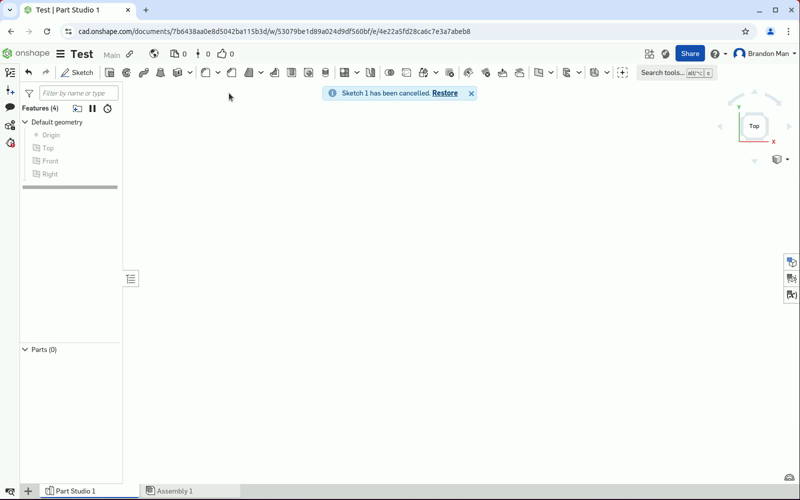
mouse_move(73, 352)
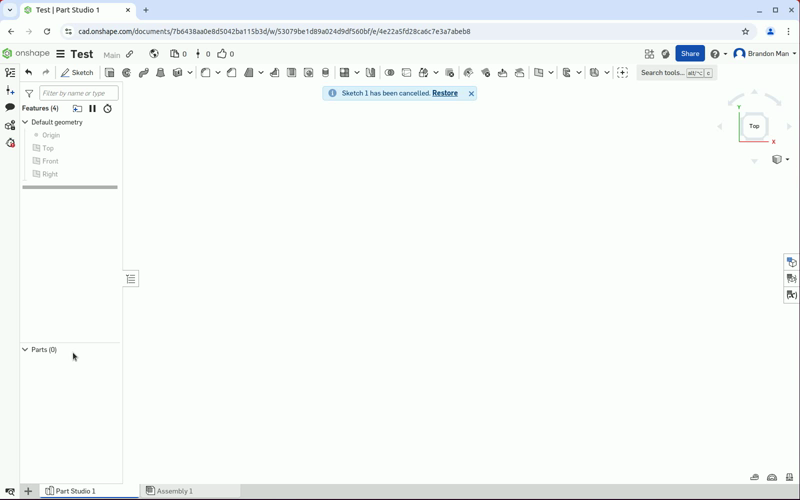
key(y)
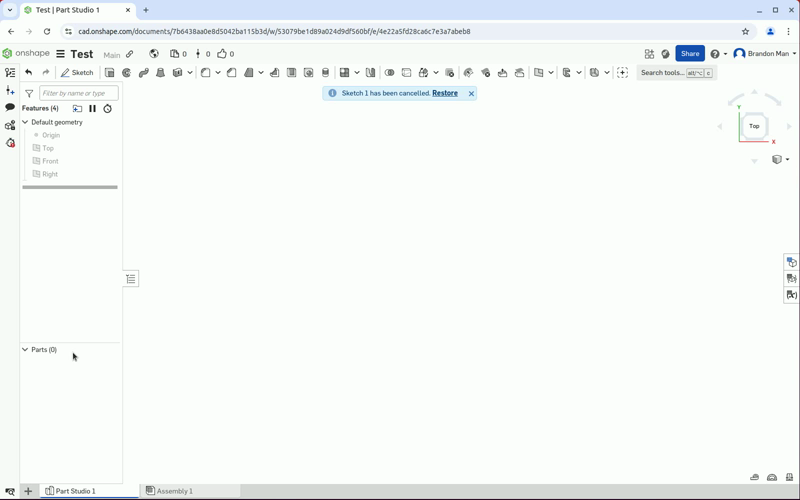
key(shift+p)
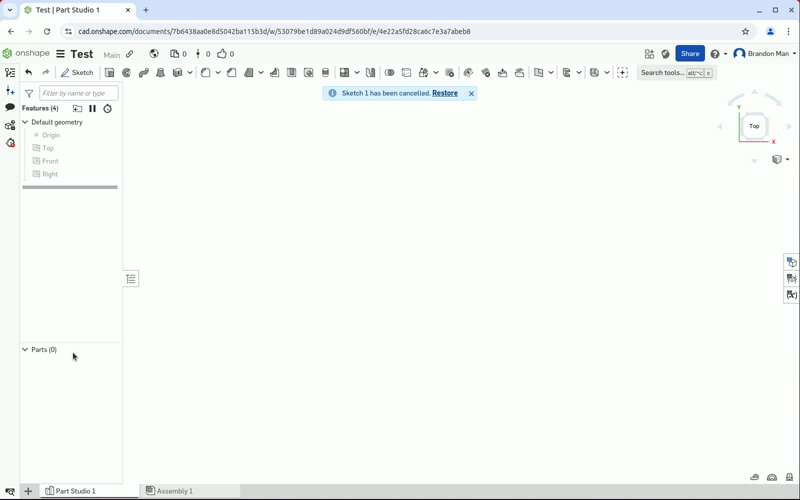
key(space)
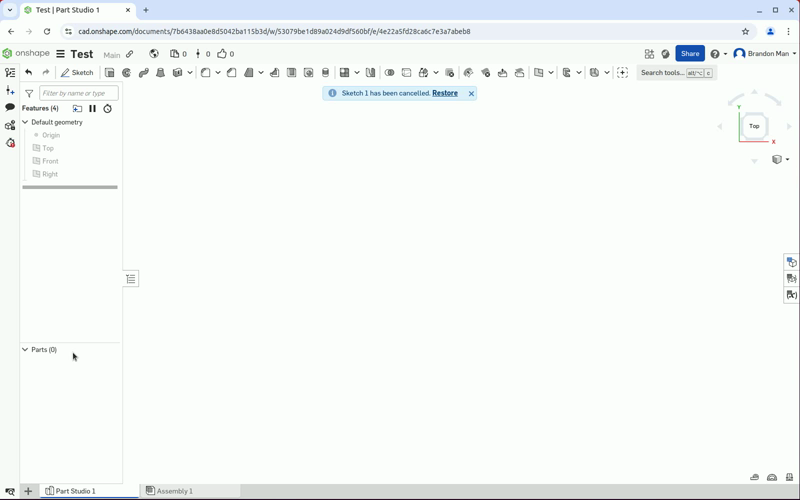
key_down(shift)
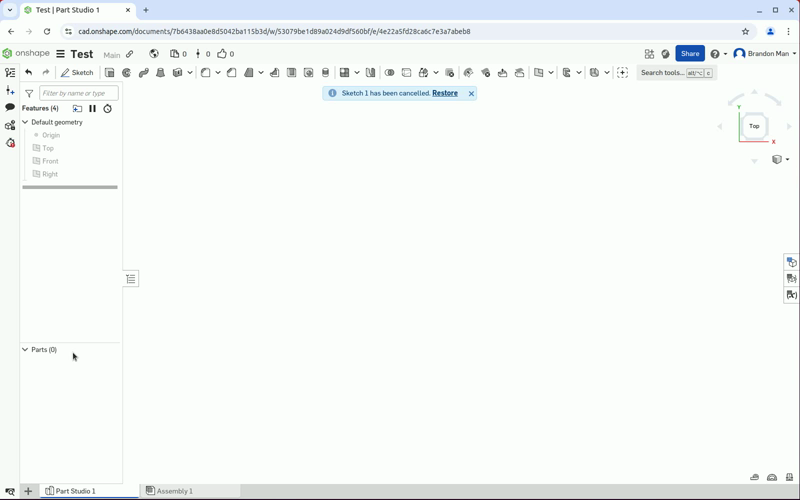
key(up)
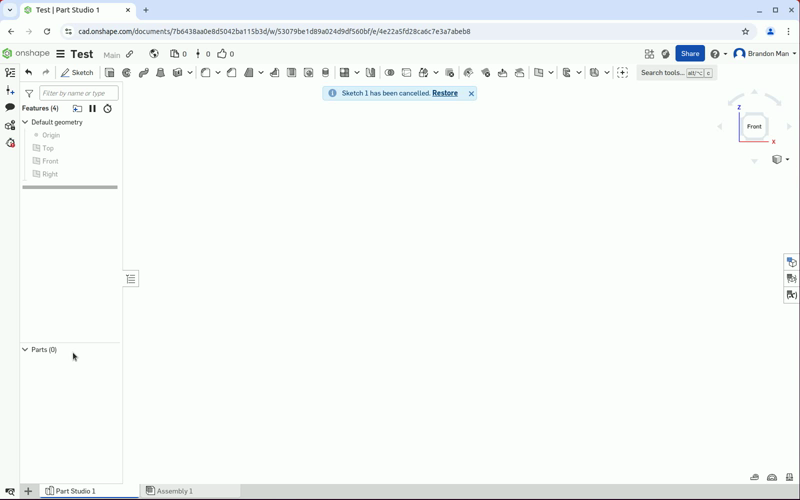
key_up(shift)
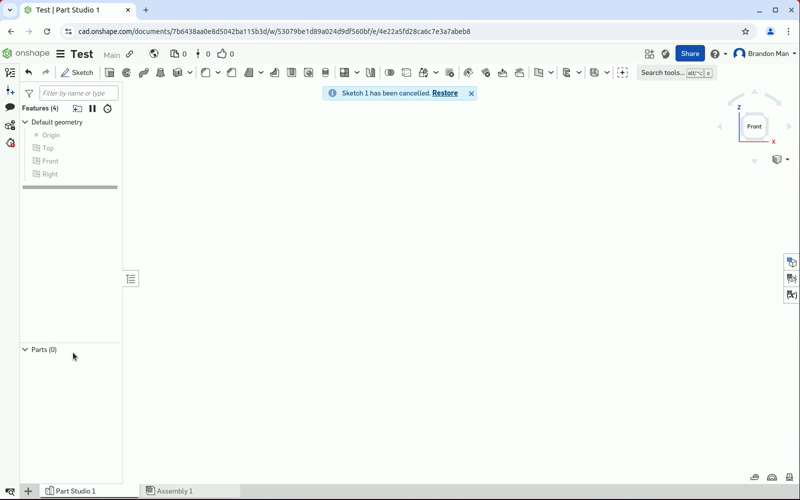
mouse_move(73, 352)
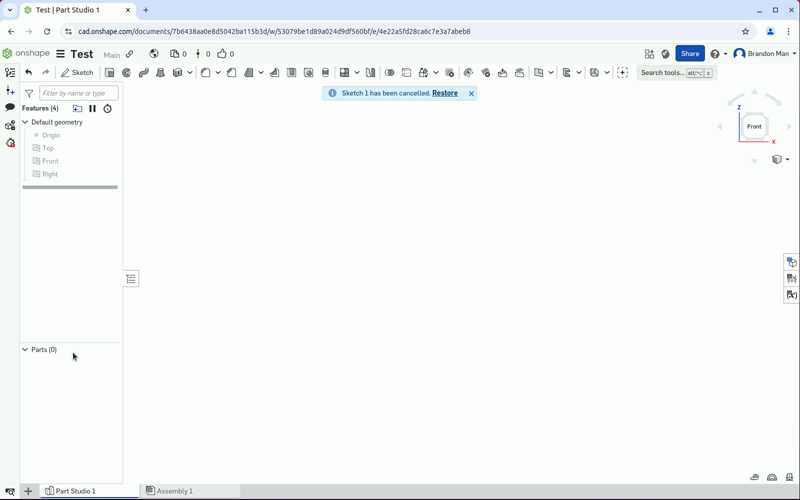
key(shift+y)
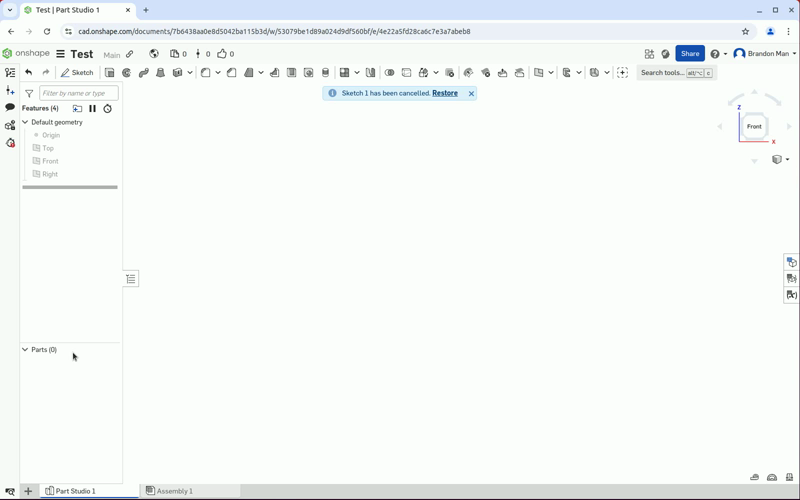
key(shift+s)
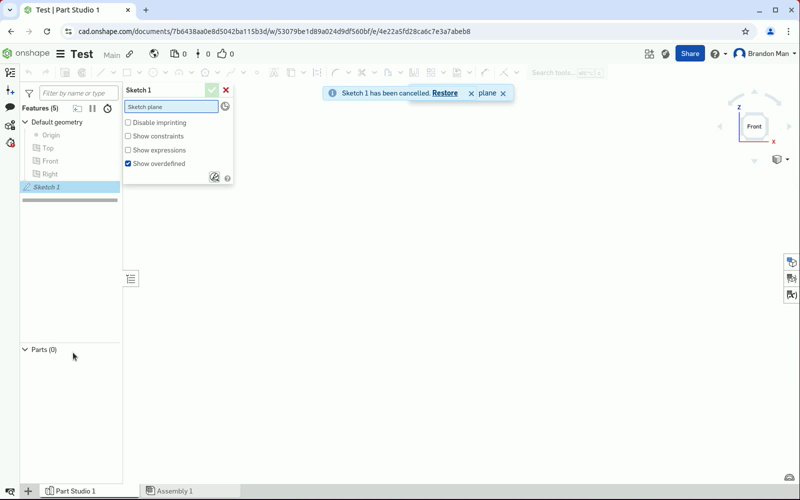
mouse_move(73, 163)
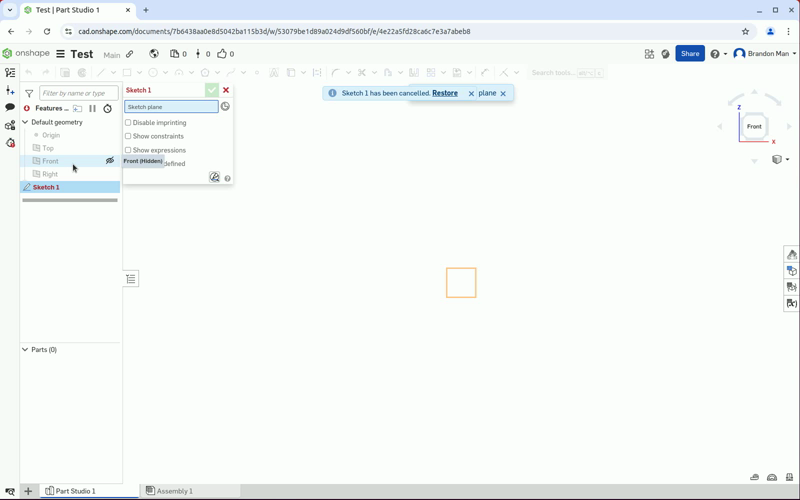
click(73, 163)
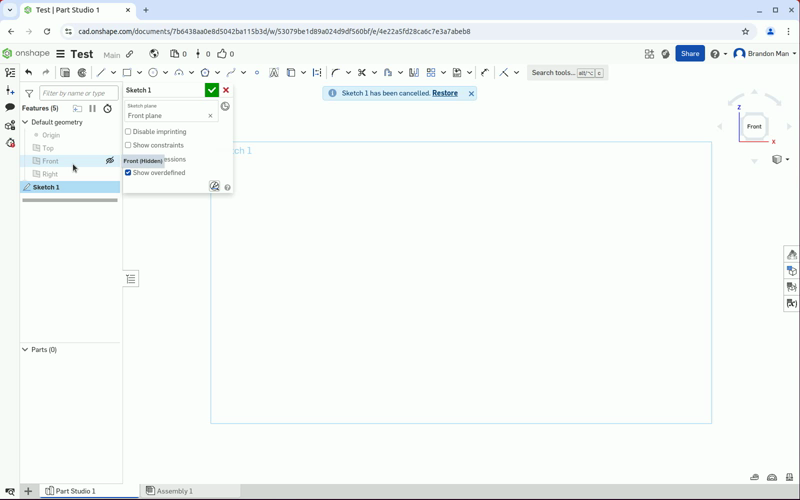
mouse_move(73, 352)
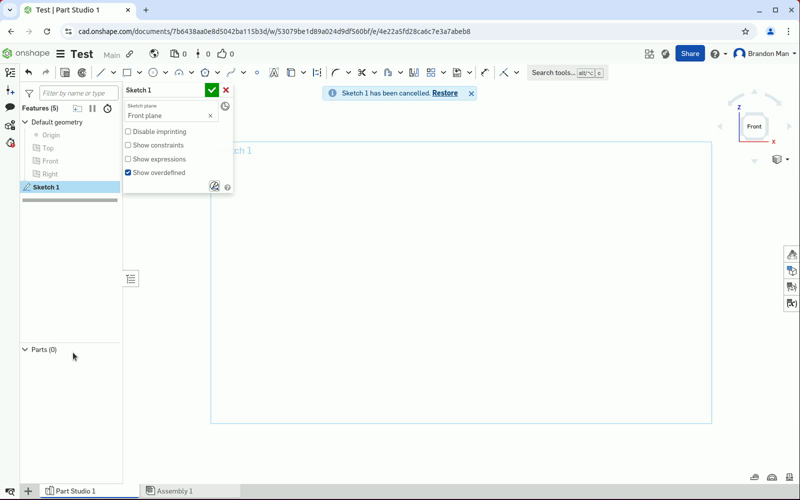
key(y)
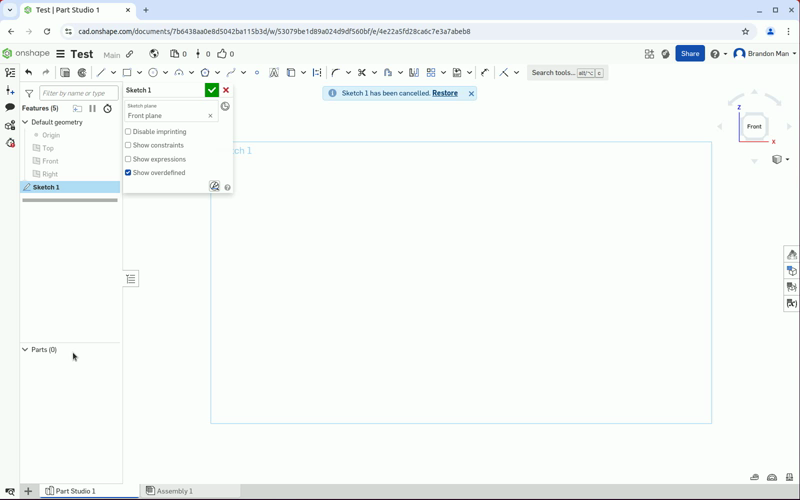
key(c)
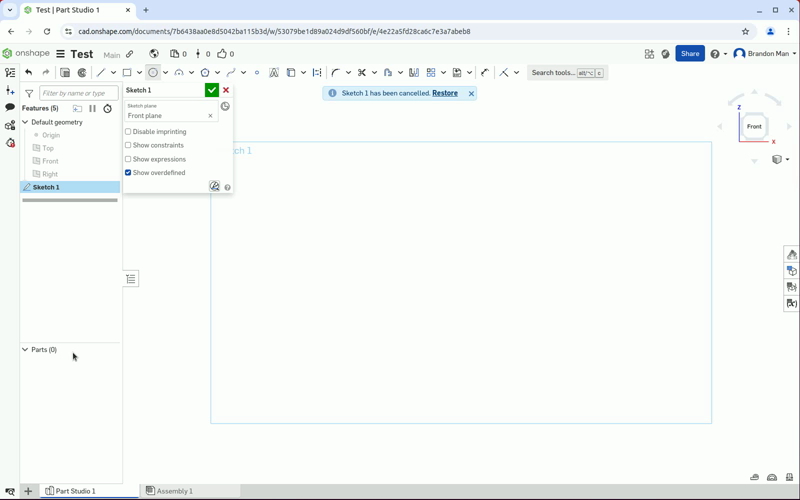
key_down(shift)
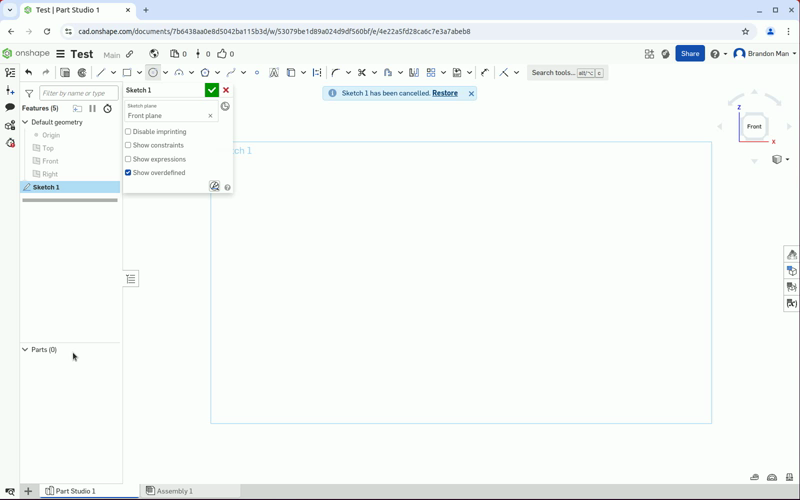
mouse_move(461, 282)
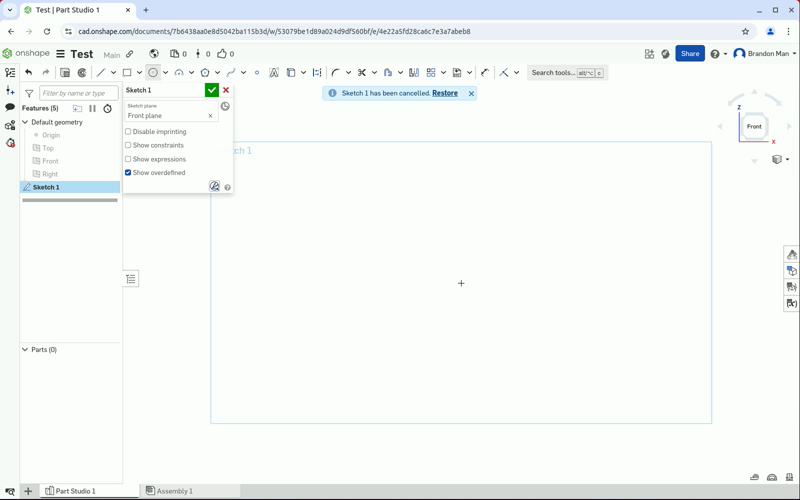
click(461, 282)
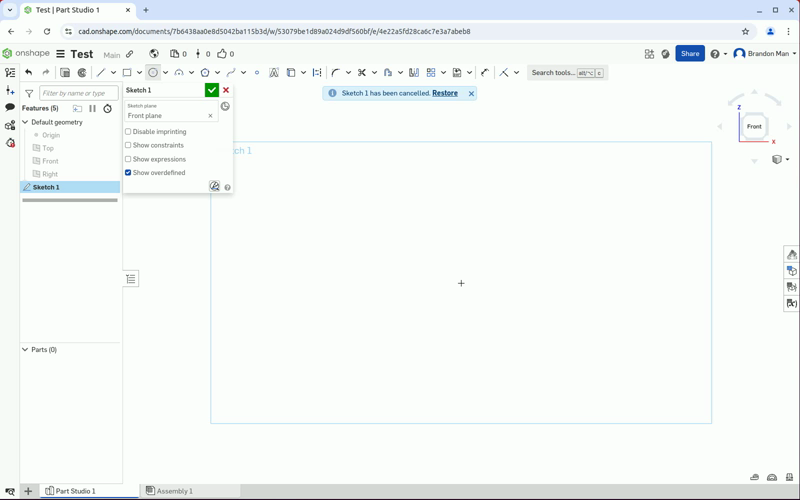
key_up(shift)
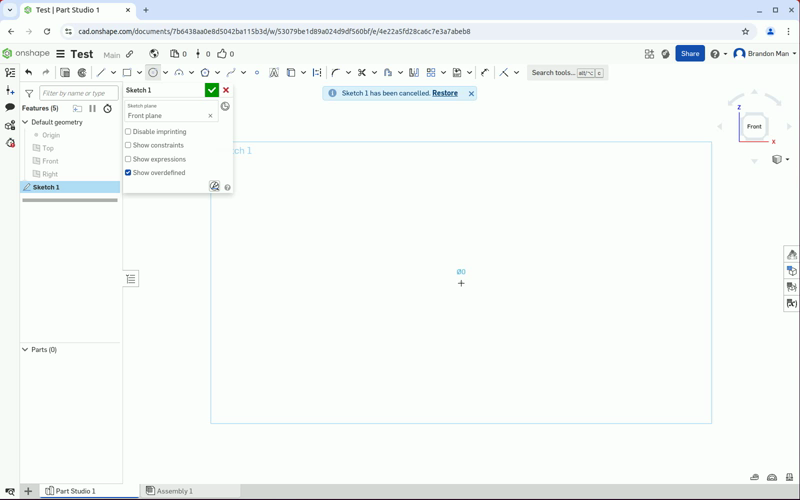
mouse_move(477, 282)
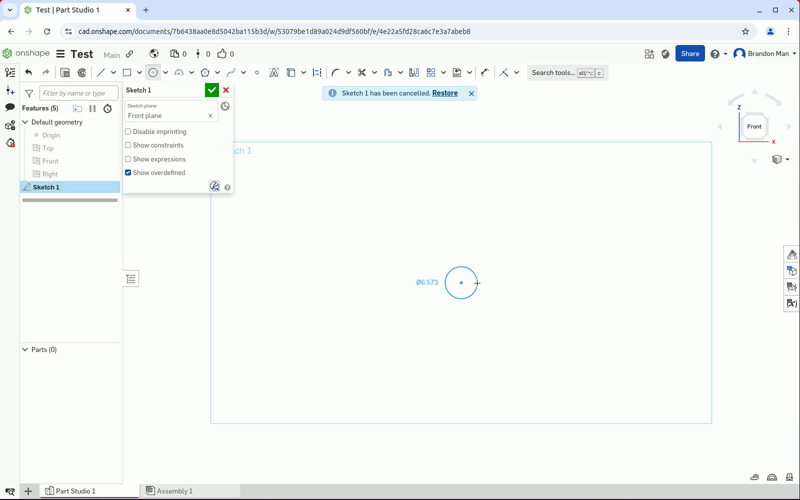
click(477, 282)
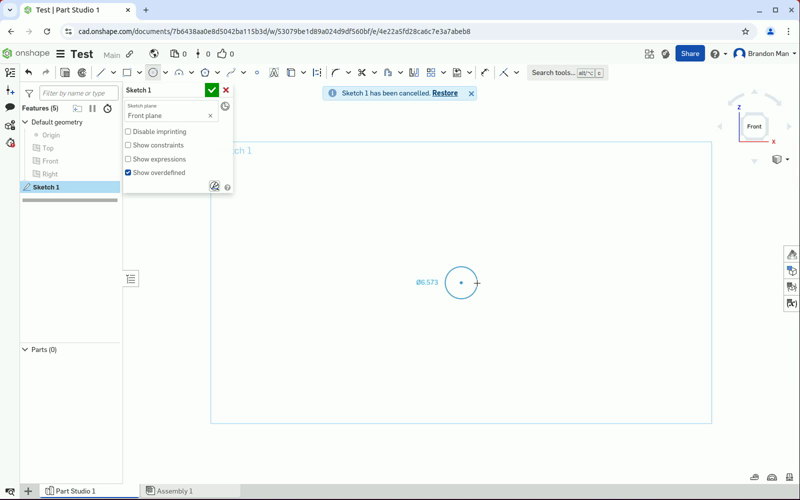
key(esc)
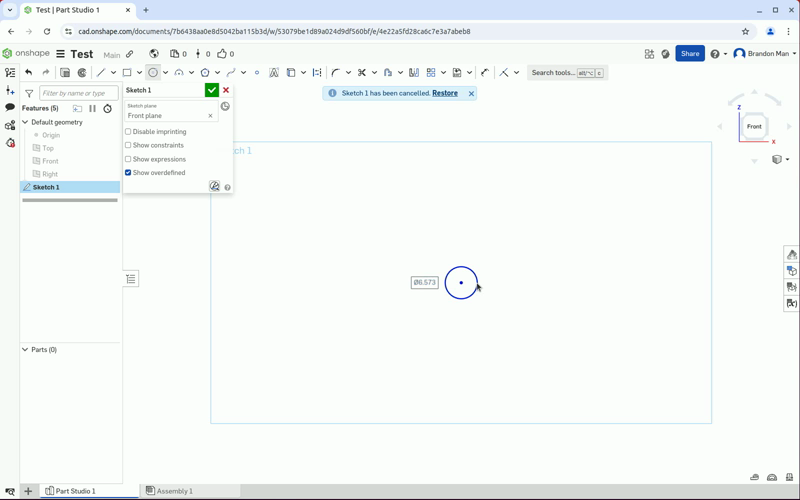
mouse_move(456, 278)
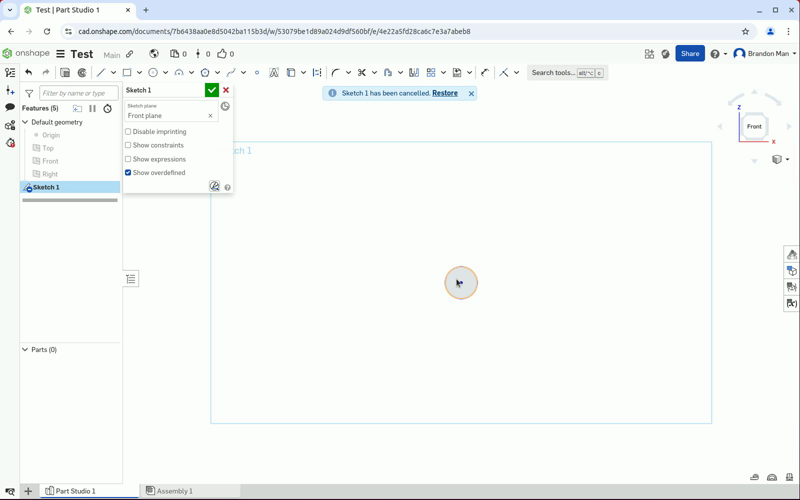
scroll(6)
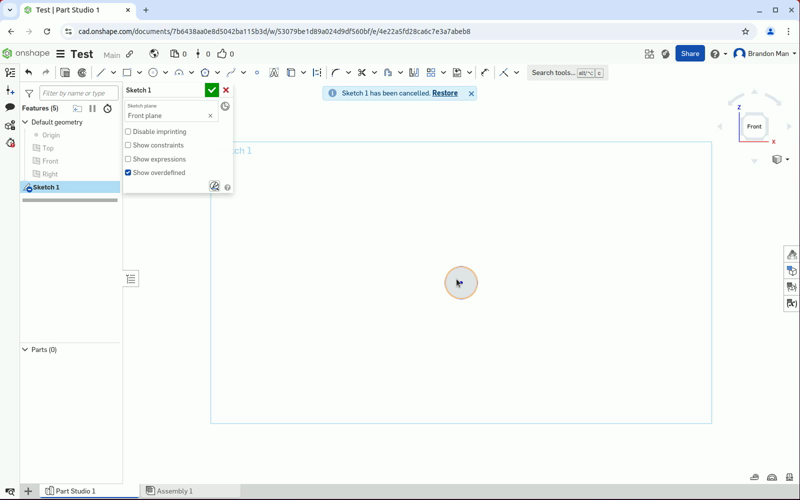
scroll(6)
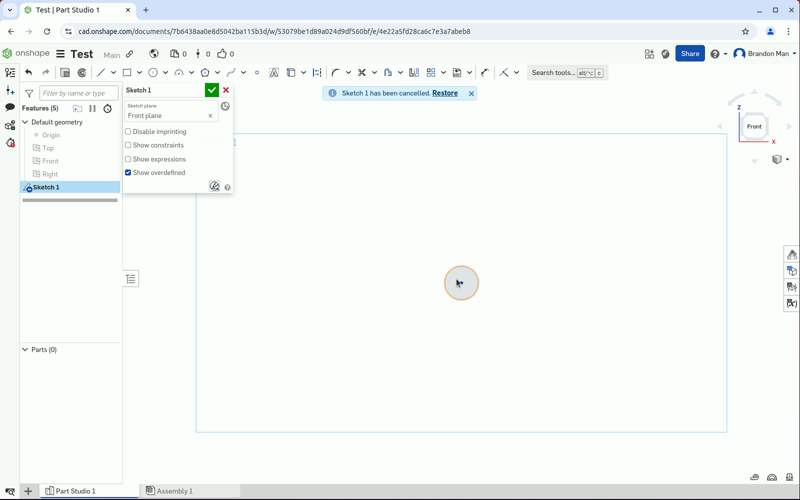
scroll(6)
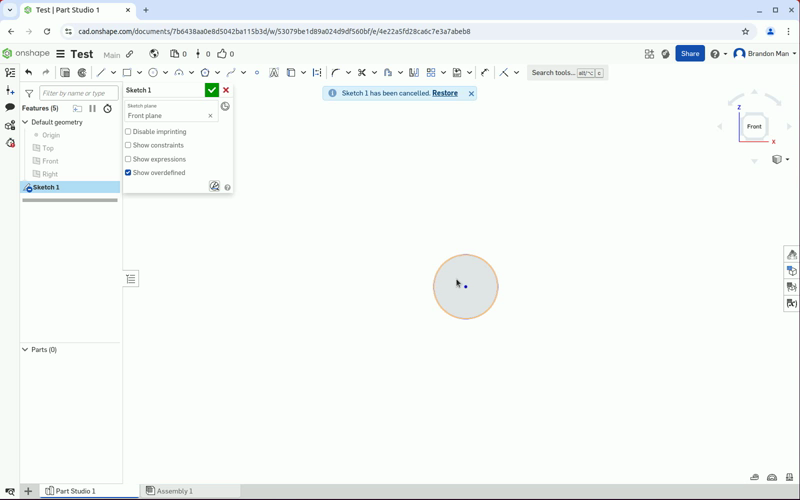
scroll(6)
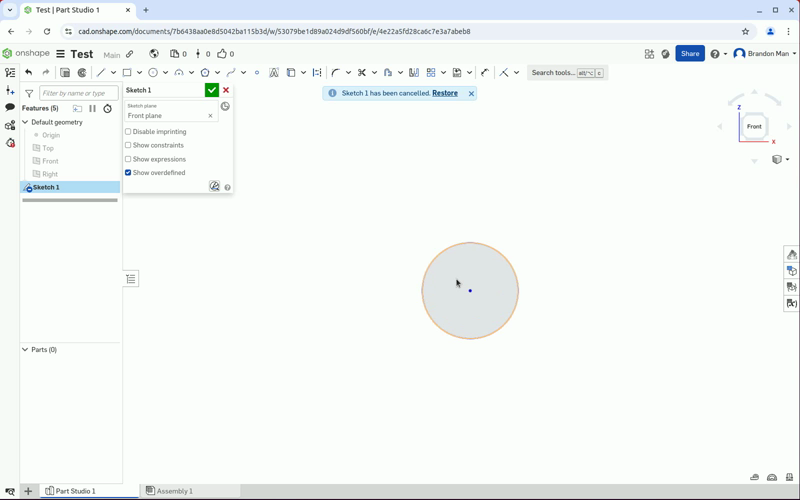
scroll(6)
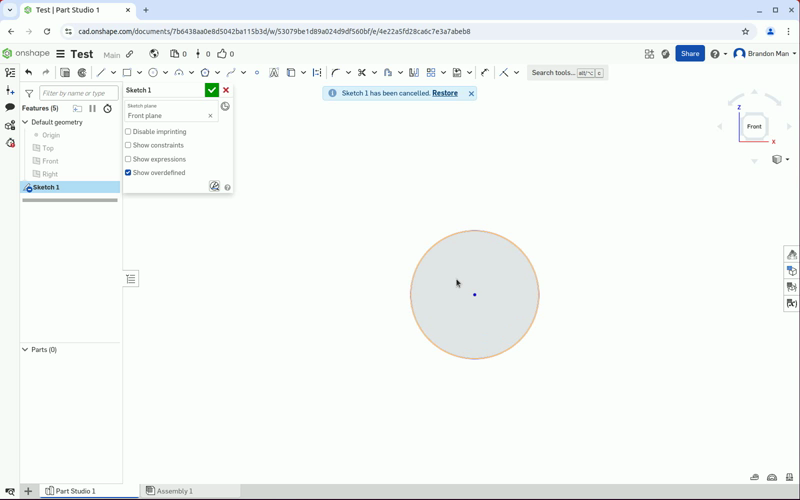
scroll(6)
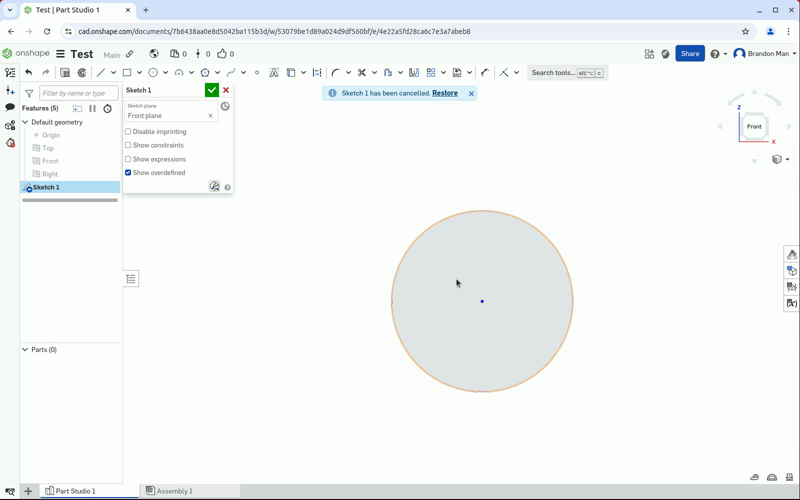
scroll(6)
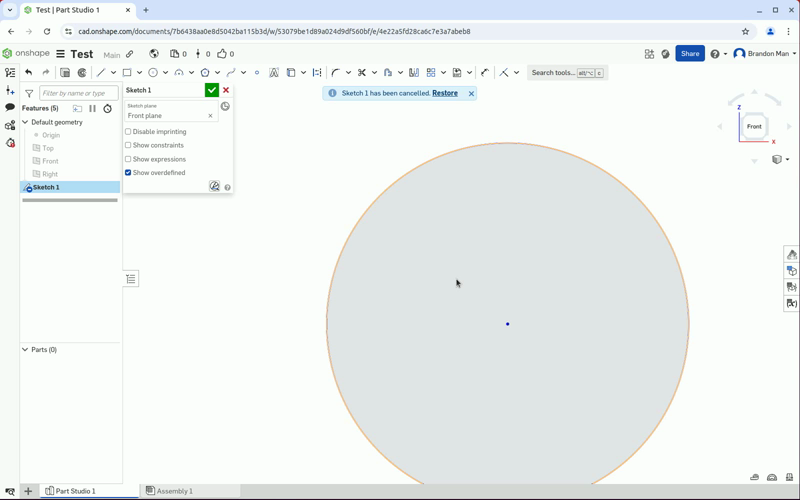
click(456, 278)
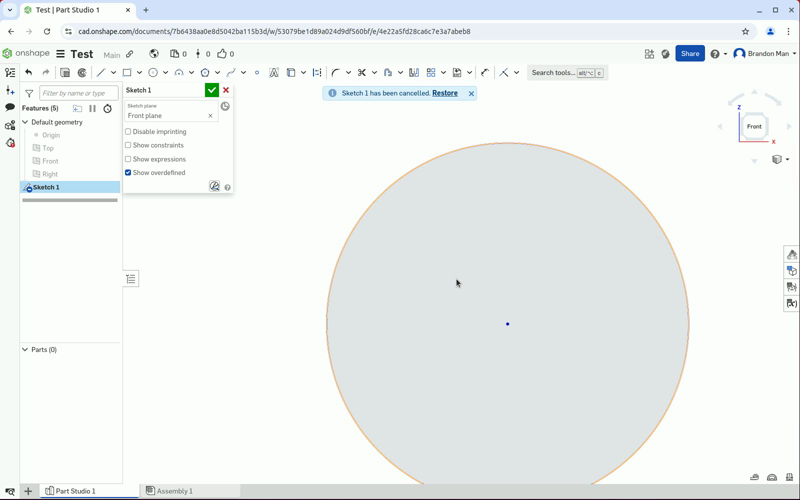
scroll(-6)
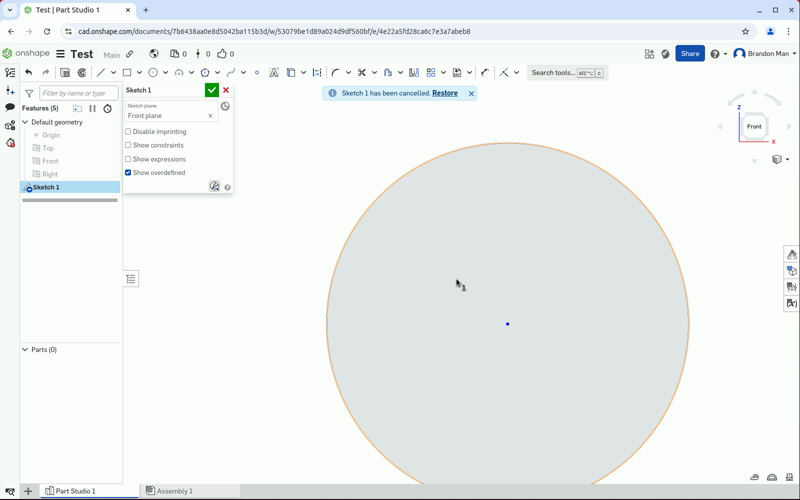
scroll(-6)
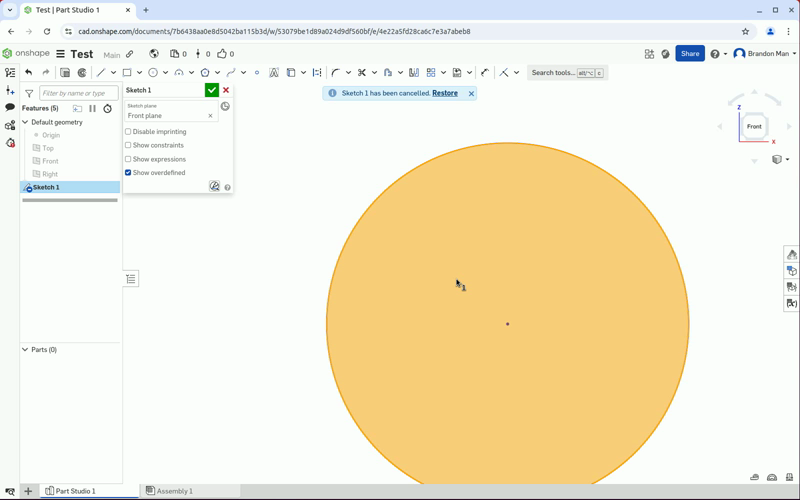
scroll(-6)
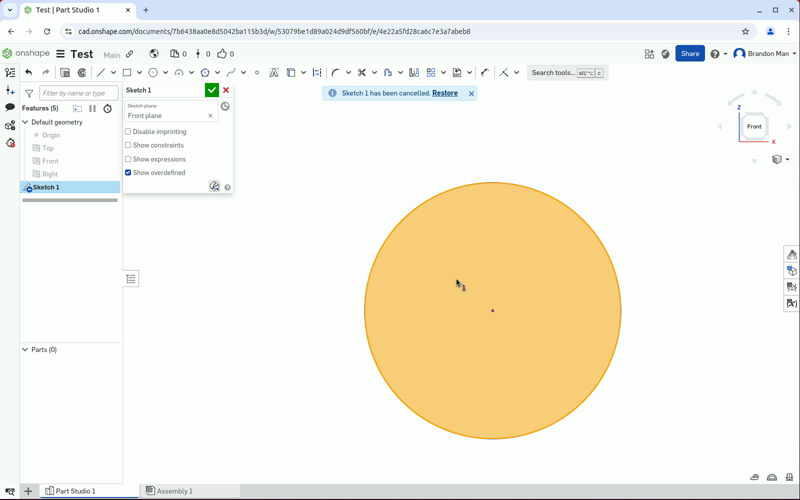
scroll(-6)
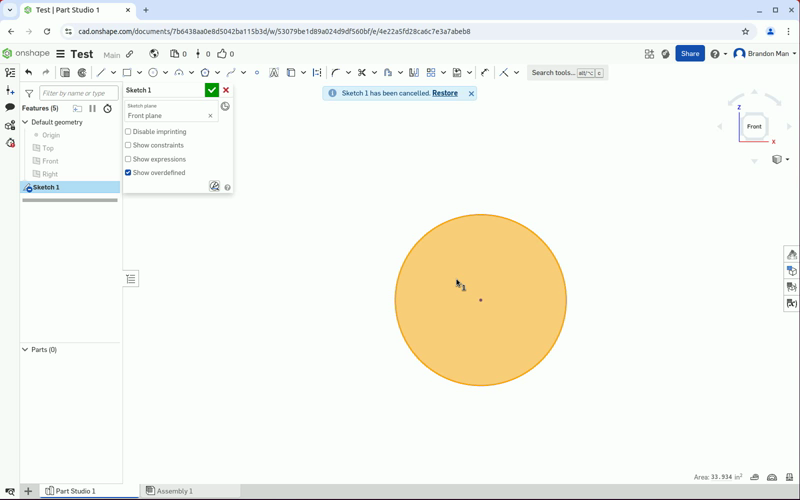
scroll(-6)
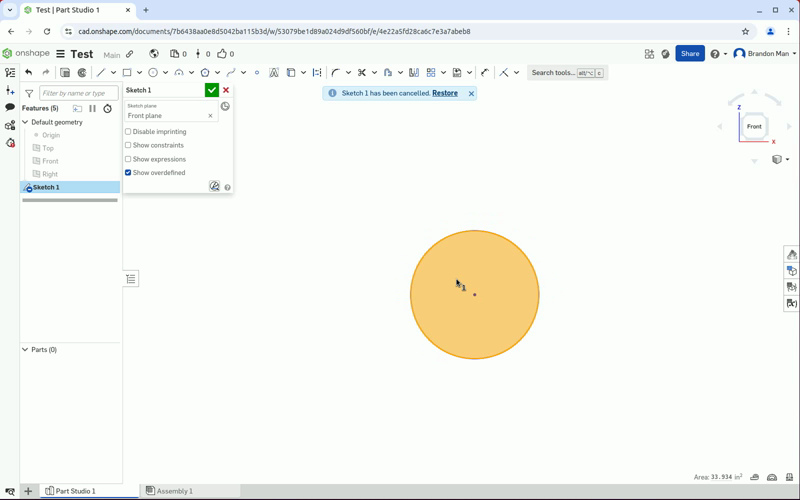
scroll(-6)
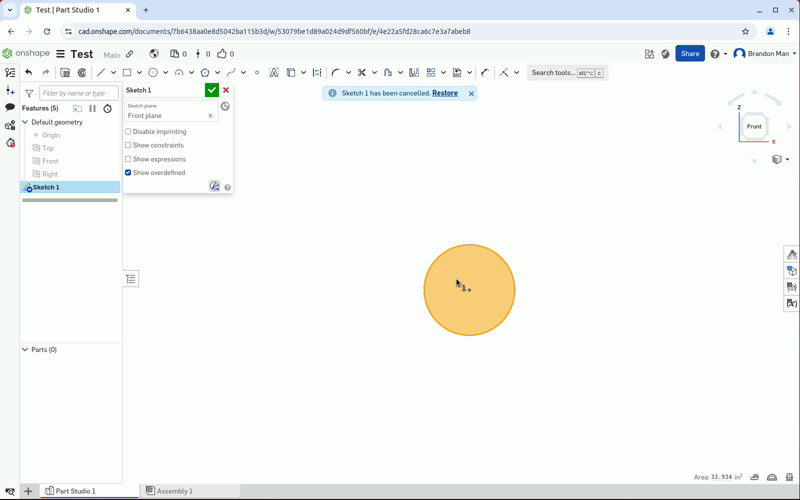
scroll(-6)
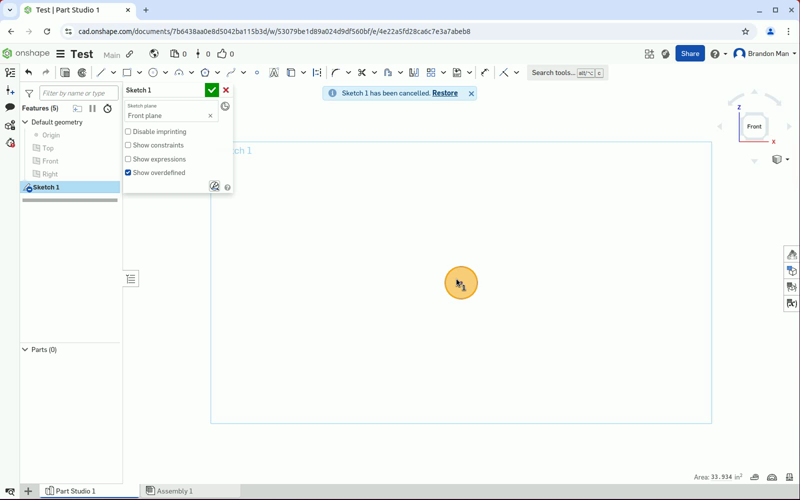
mouse_move(73, 352)
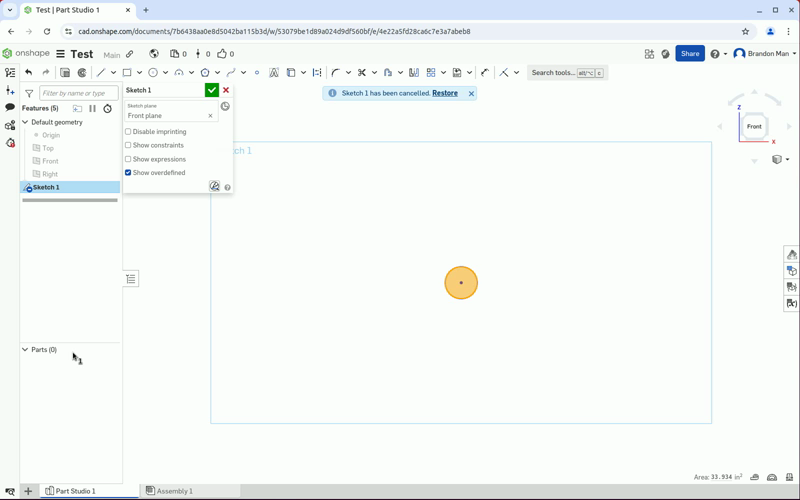
key(shift+y)
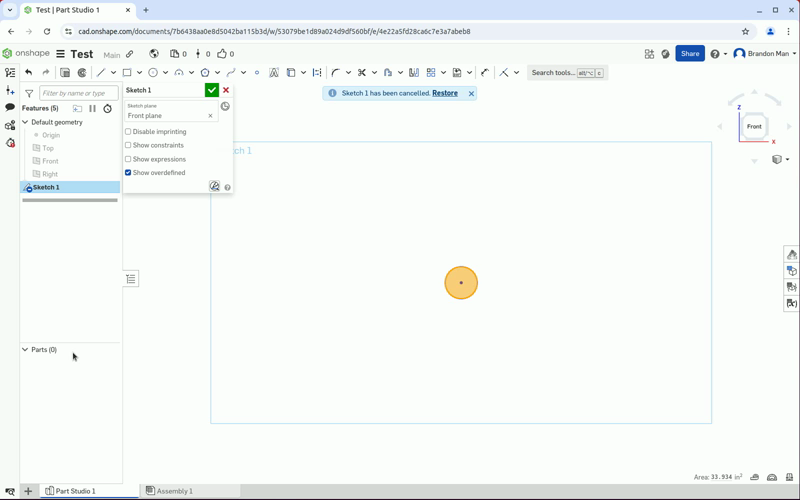
key(shift+e)
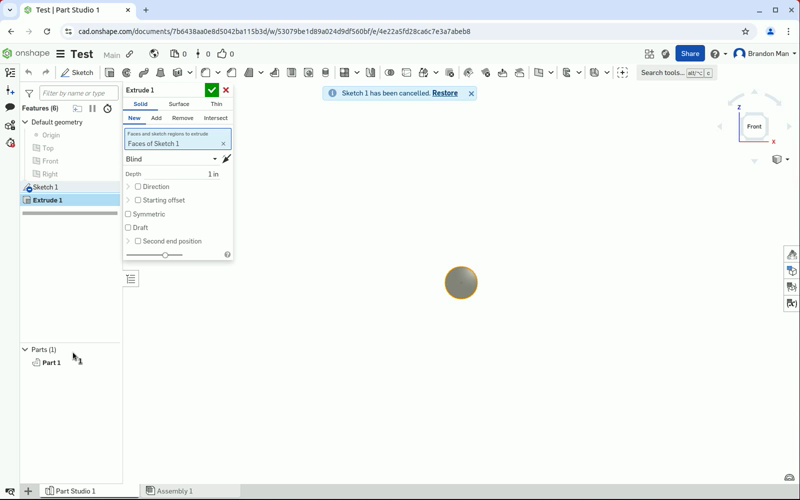
mouse_move(143, 106)
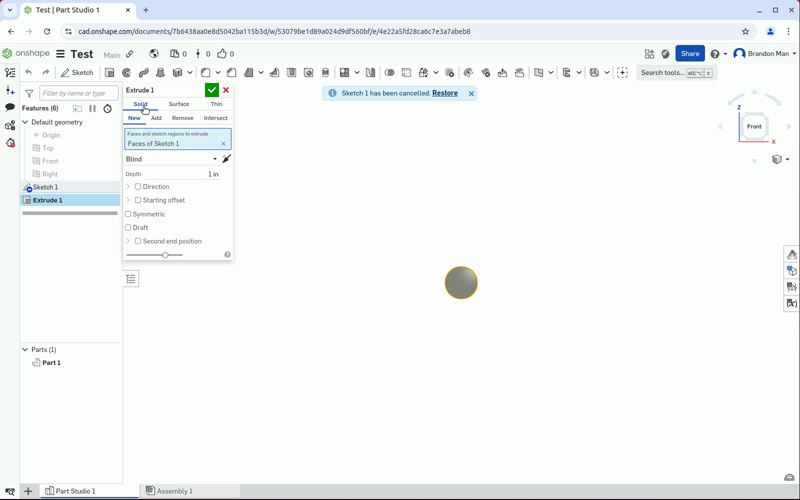
click(143, 106)
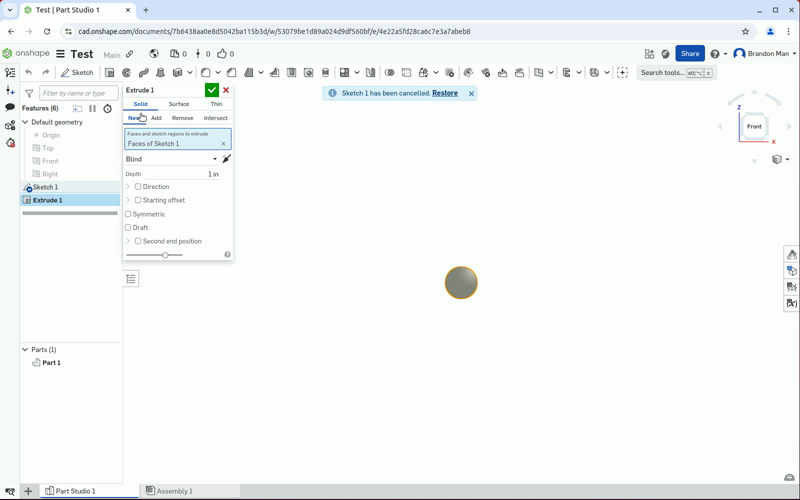
mouse_move(137, 120)
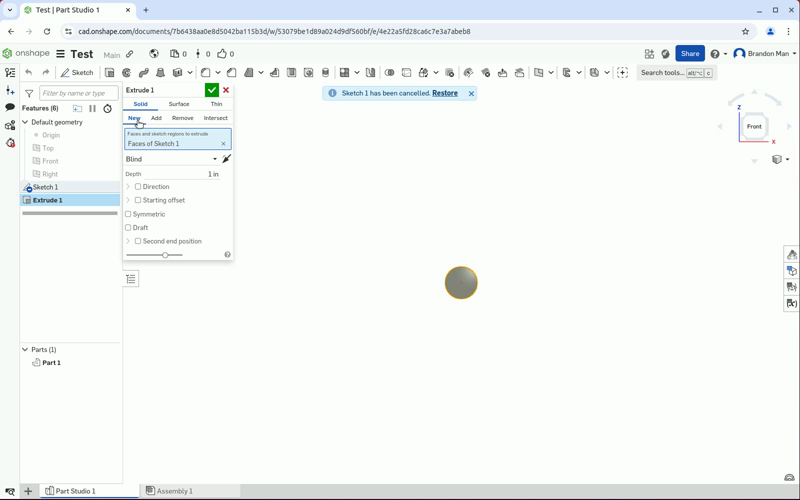
click(137, 120)
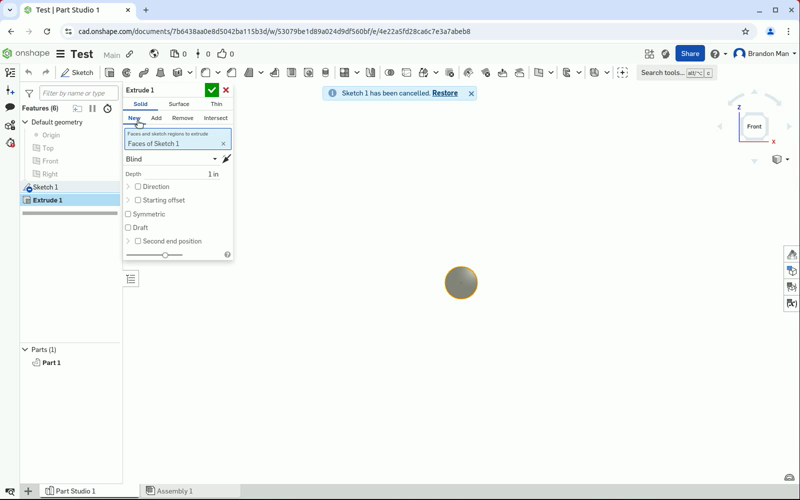
key(tab, 4)
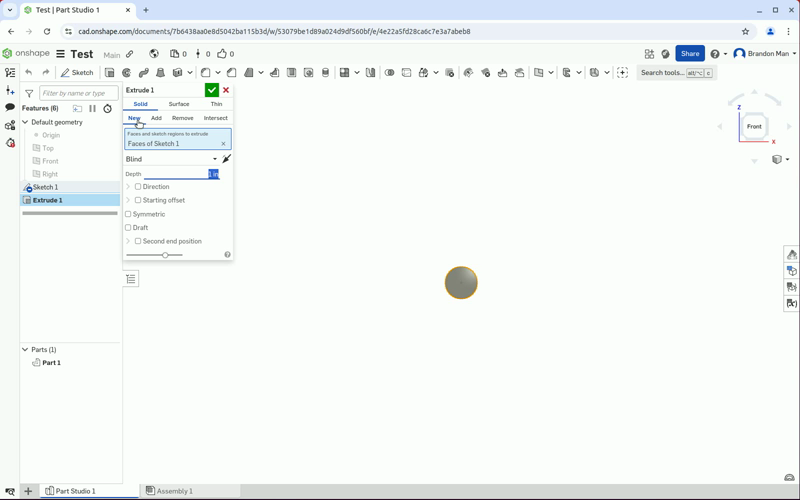
text(16.85)
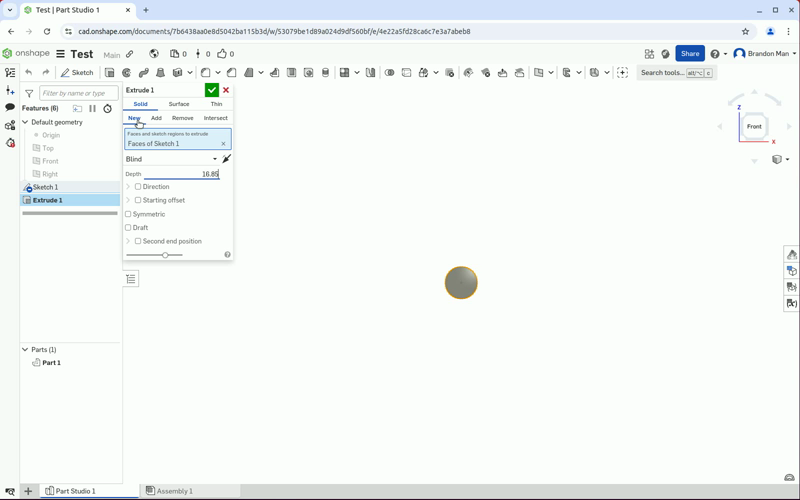
key(enter)
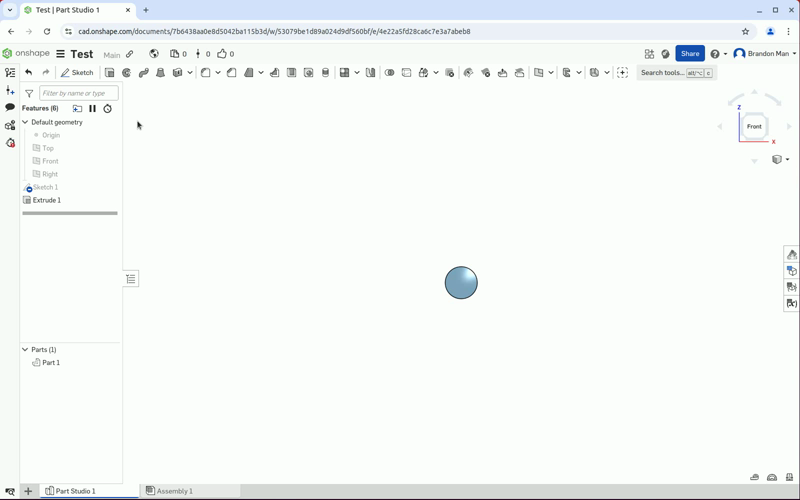
key(shift+h)
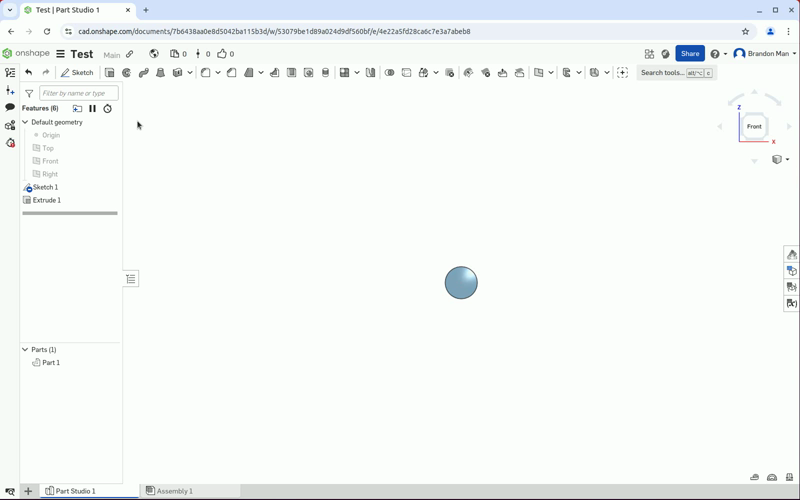
key(shift+h)
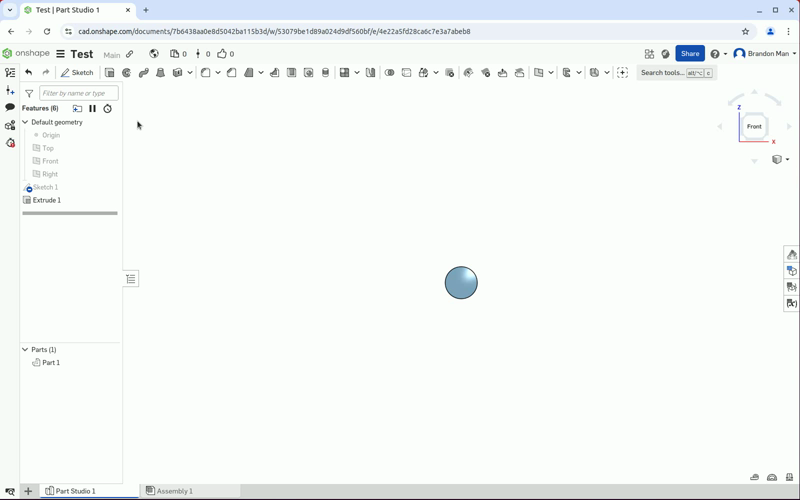
mouse_move(73, 189)
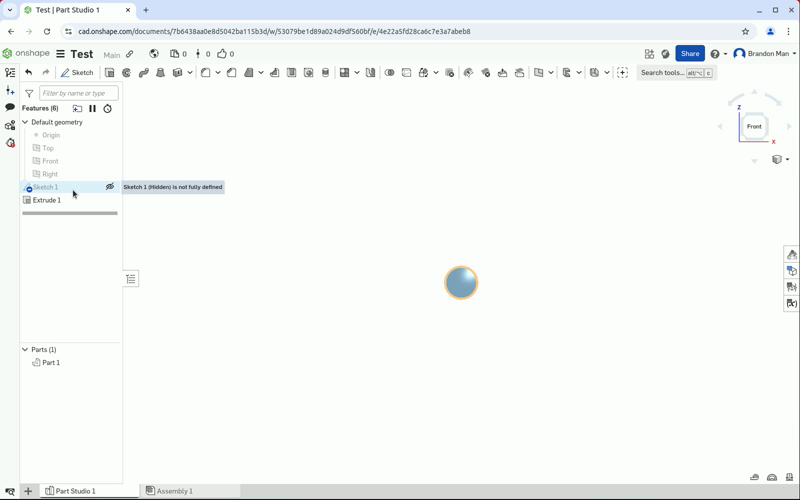
click(73, 189)
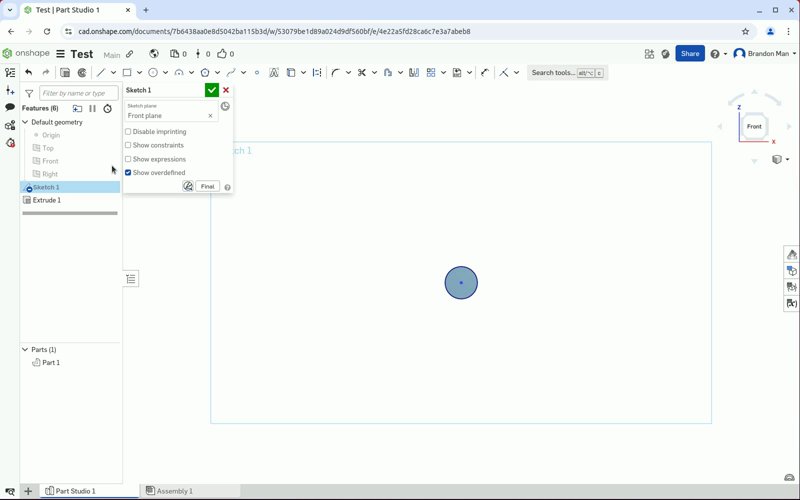
mouse_move(229, 92)
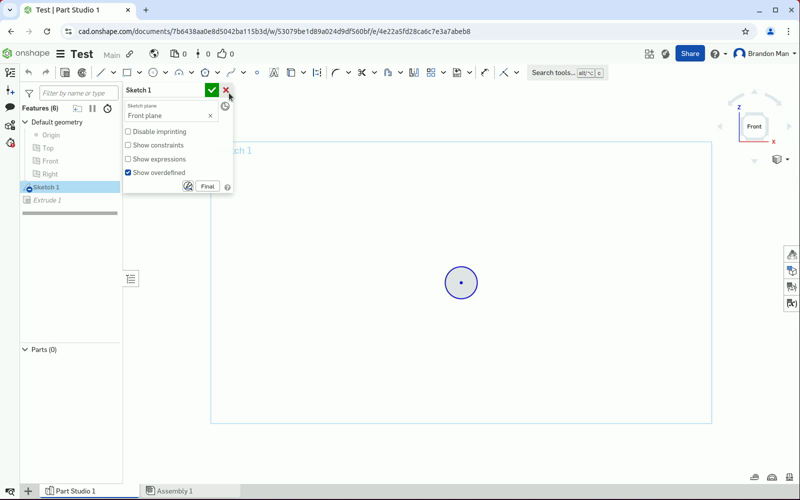
click(229, 92)
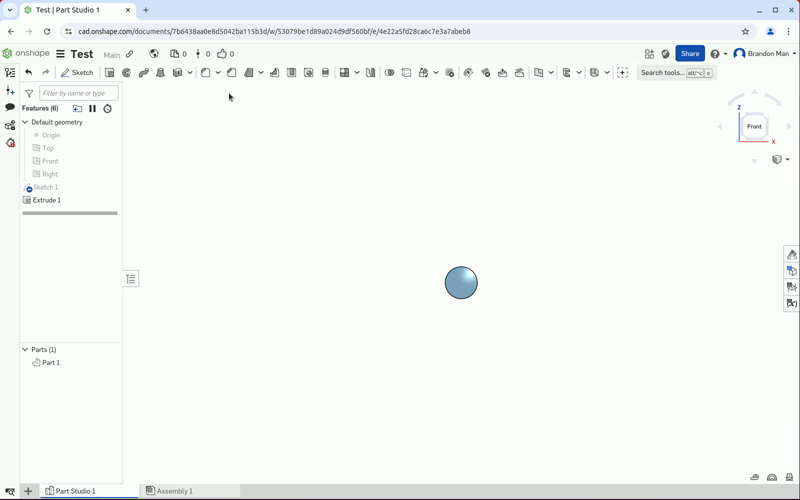
mouse_move(541, 75)
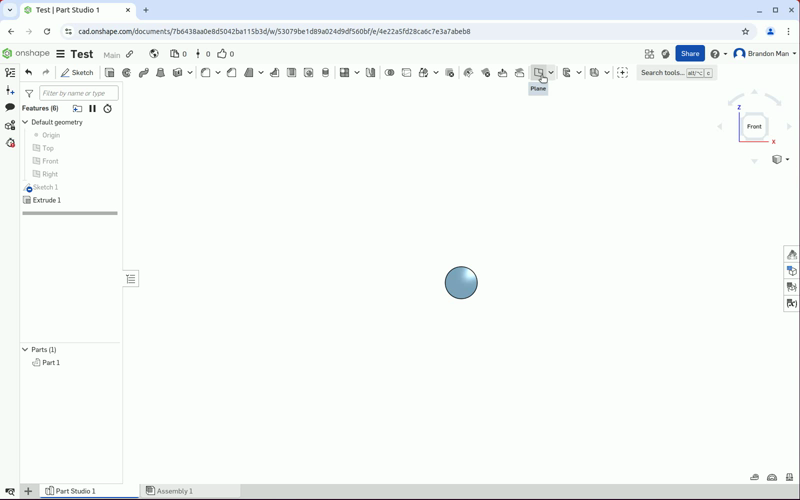
click(541, 75)
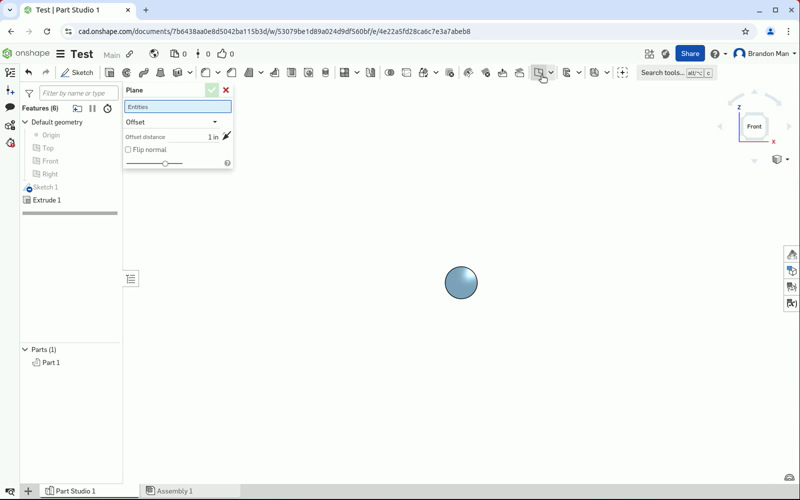
mouse_move(73, 163)
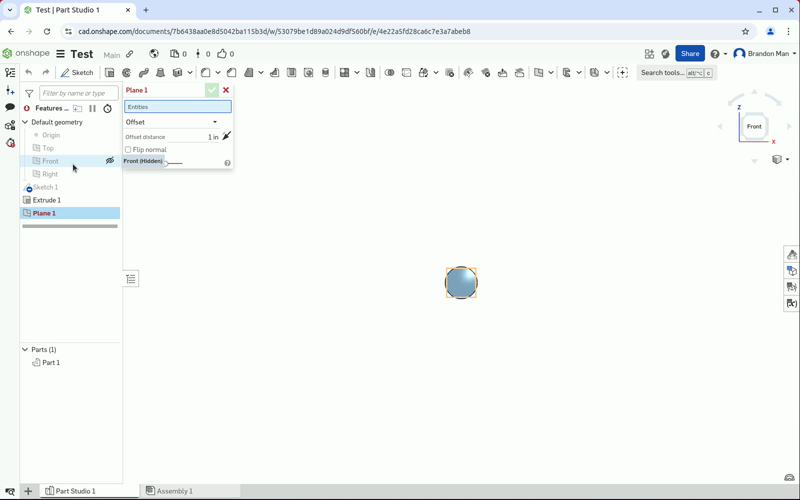
click(73, 163)
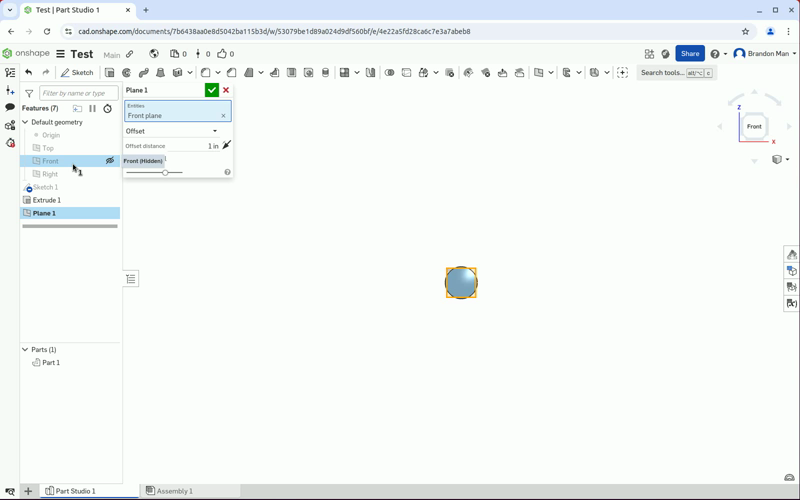
key(tab, 2)
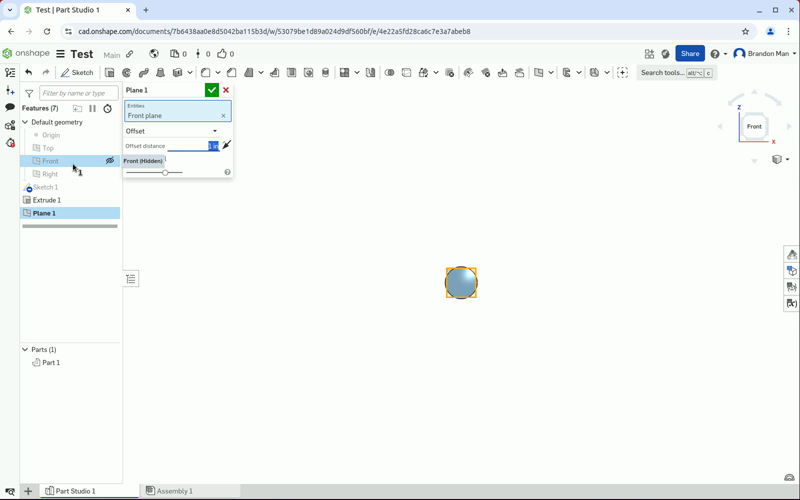
text(16.854)
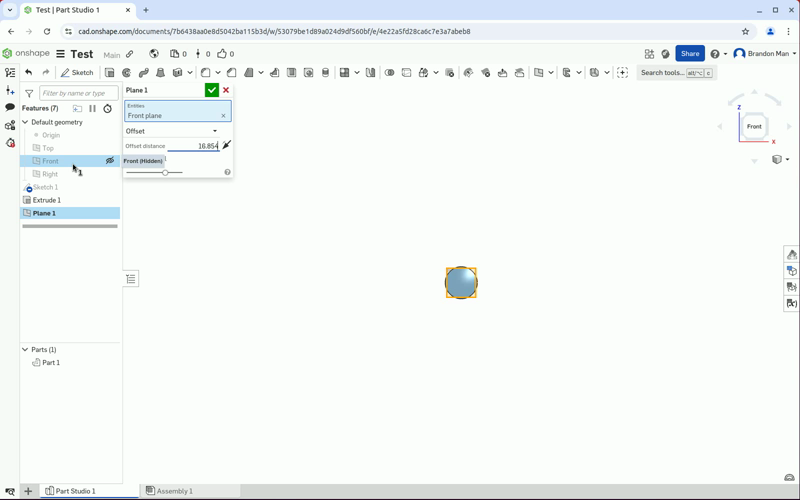
key(enter, 2)
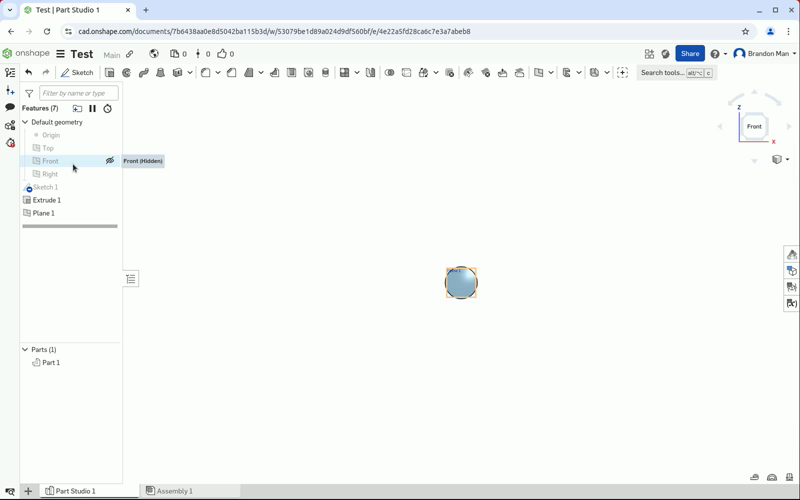
key(shift+s)
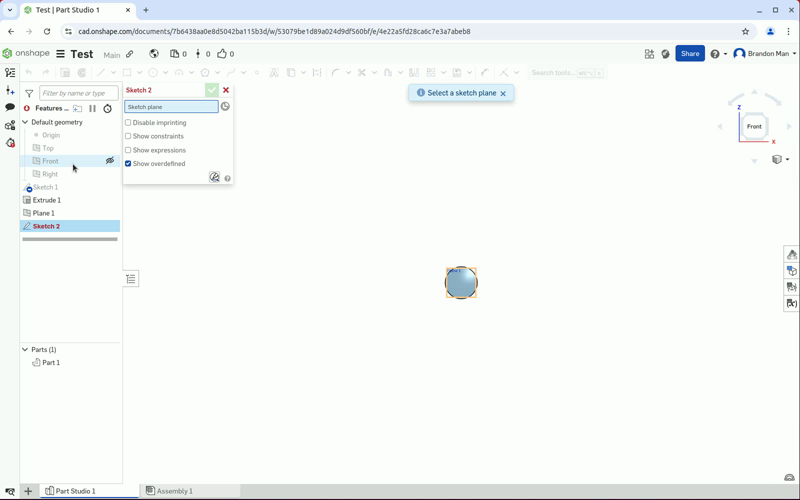
mouse_move(73, 215)
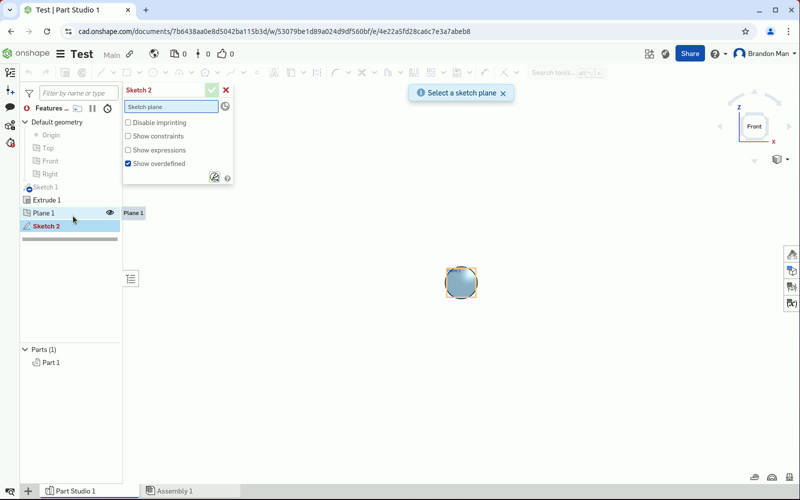
click(73, 215)
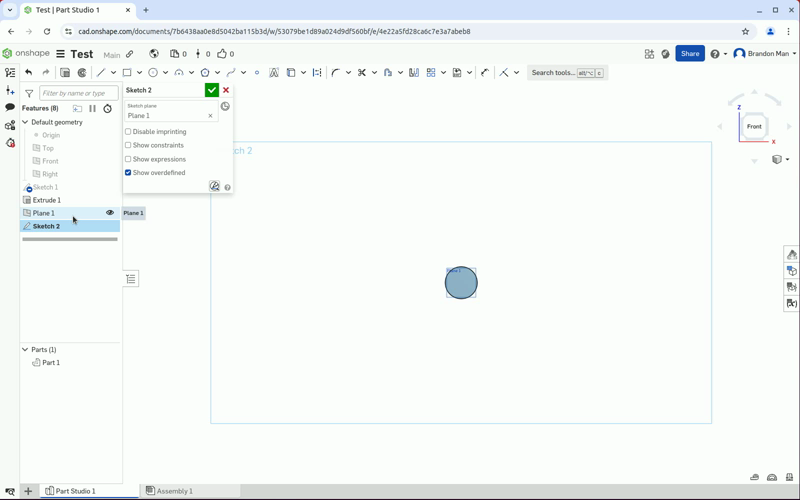
mouse_move(73, 352)
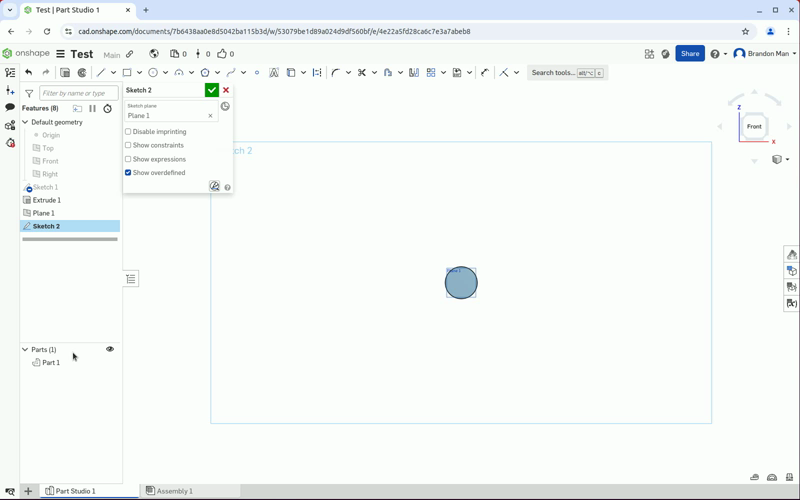
key(y)
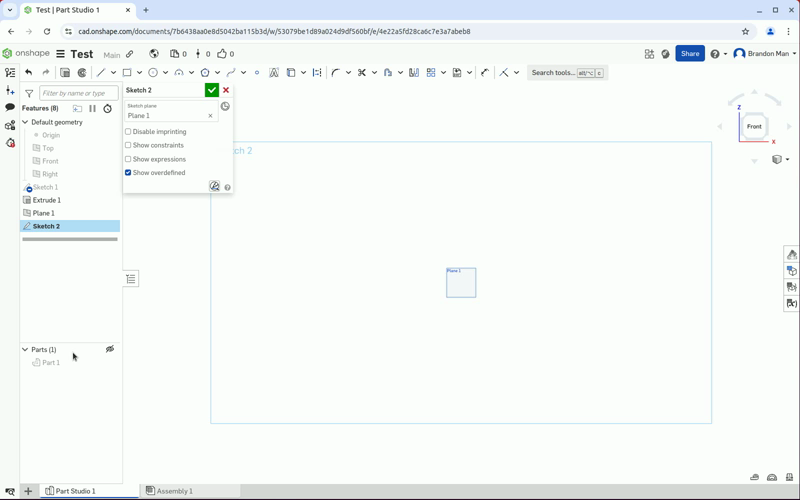
key(c)
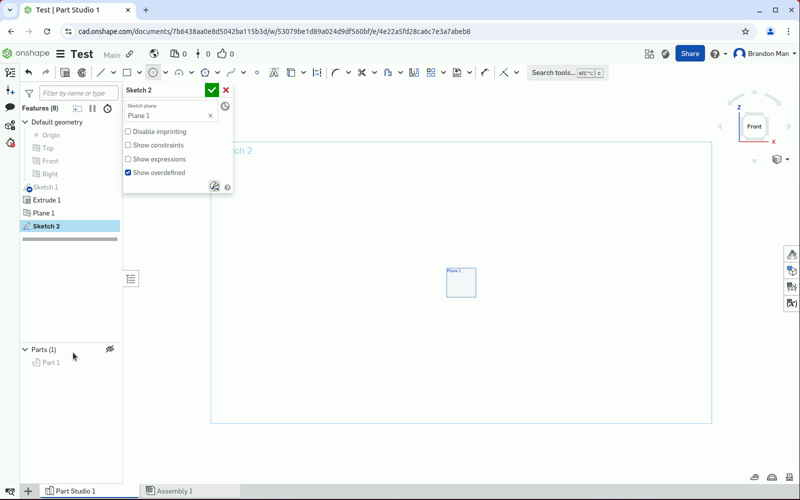
key_down(shift)
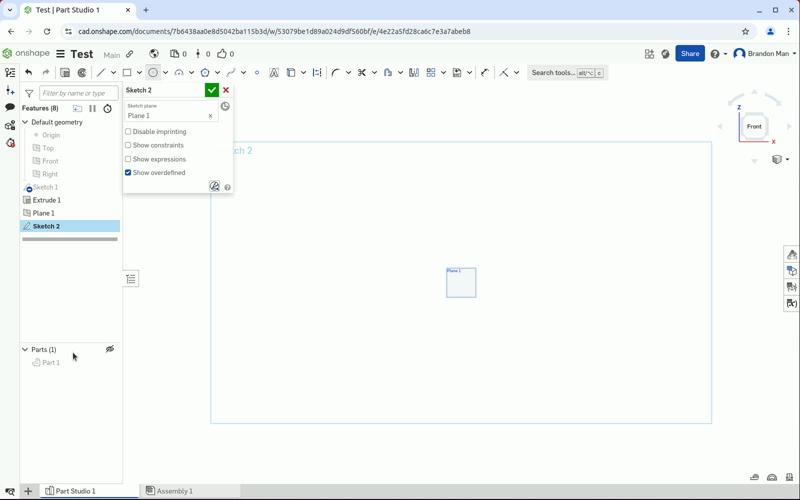
mouse_move(460, 282)
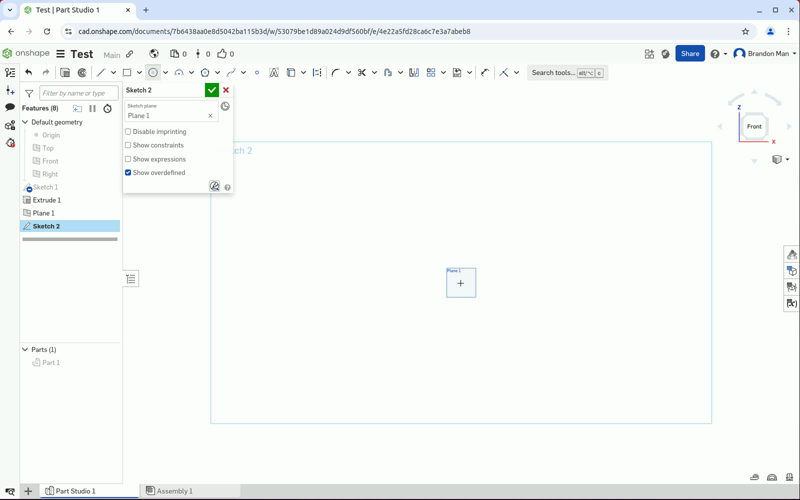
click(460, 282)
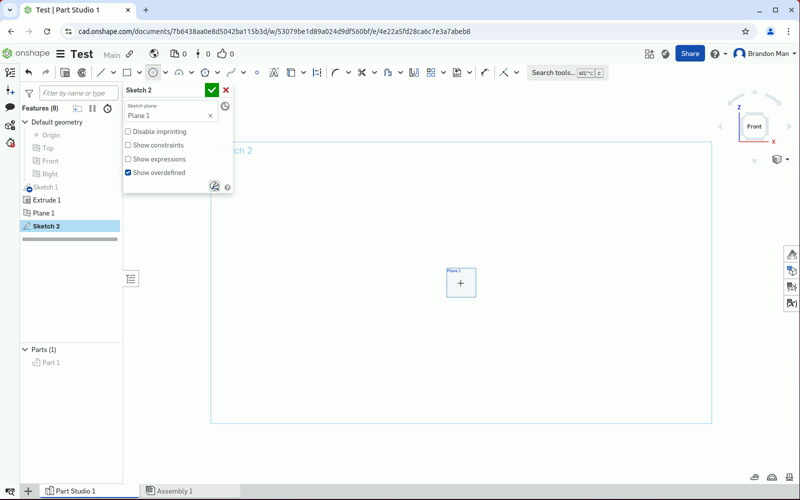
key_up(shift)
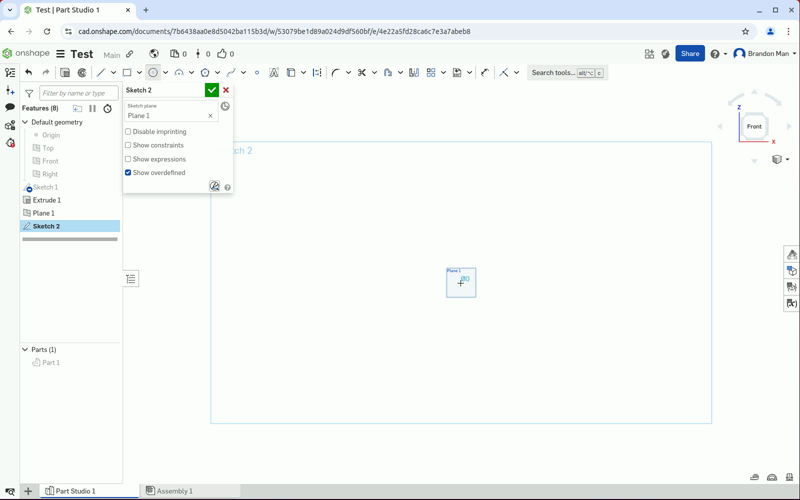
mouse_move(468, 282)
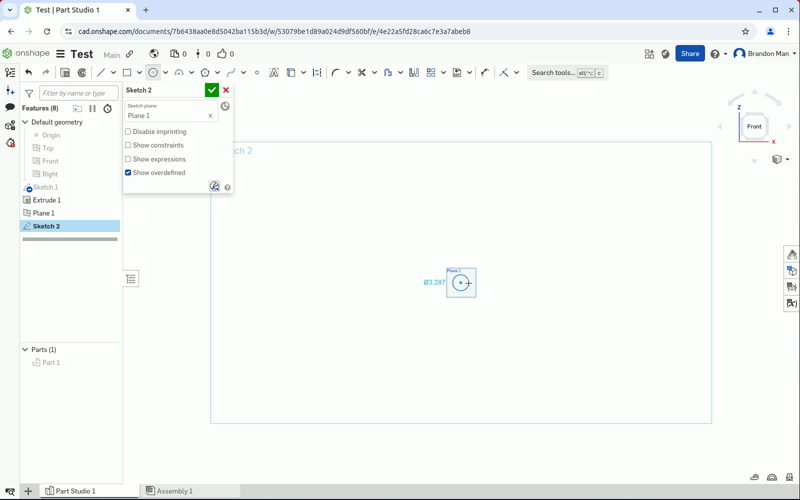
click(468, 282)
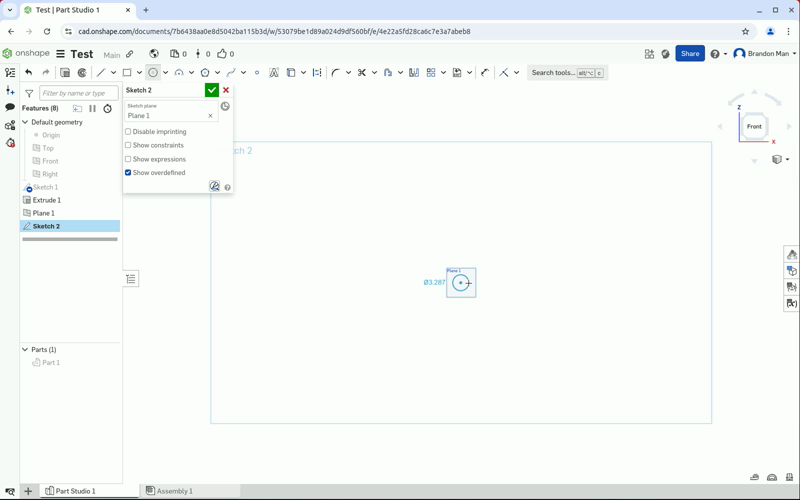
key(esc)
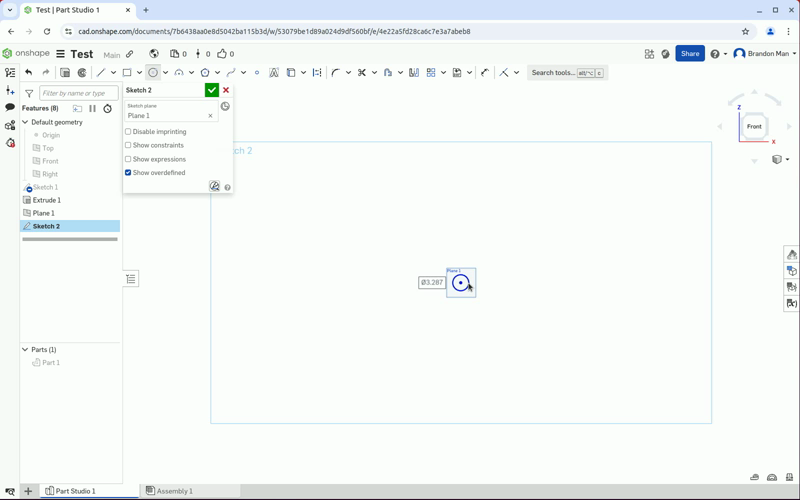
mouse_move(464, 277)
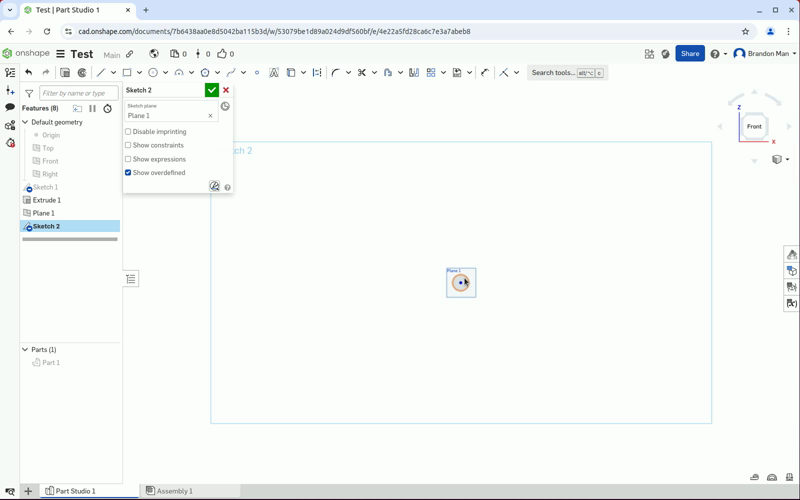
scroll(6)
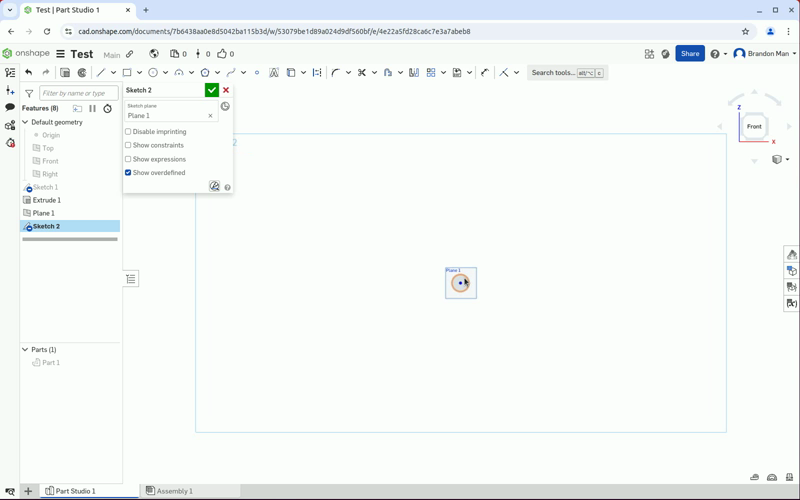
scroll(6)
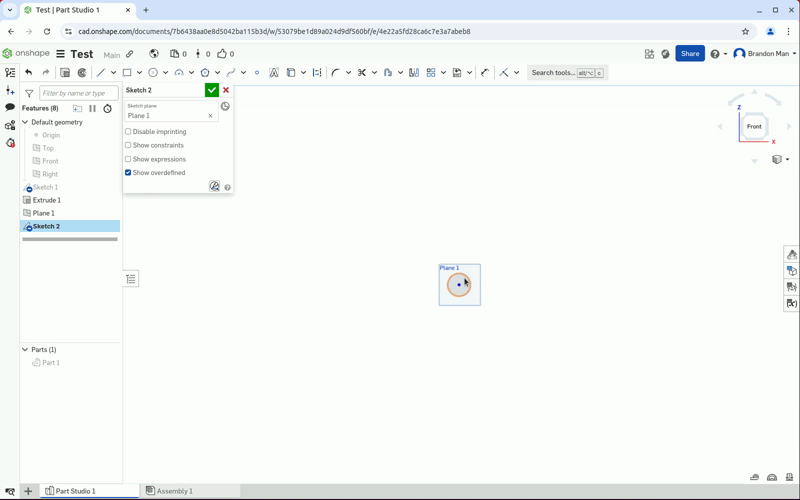
scroll(6)
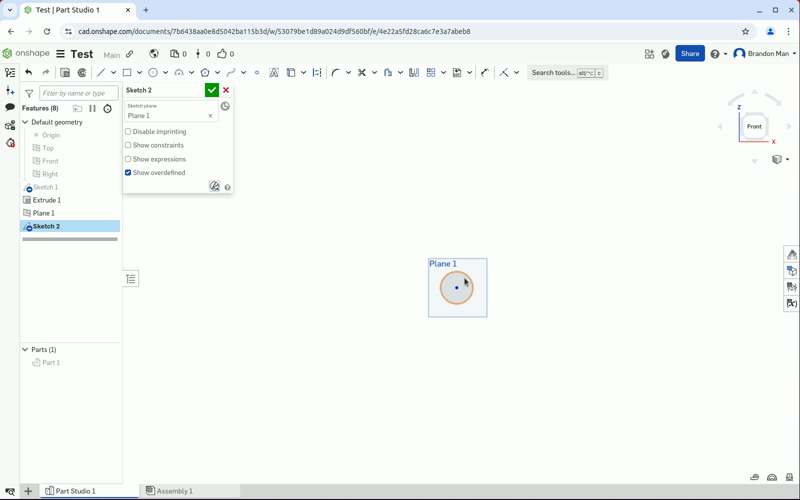
scroll(6)
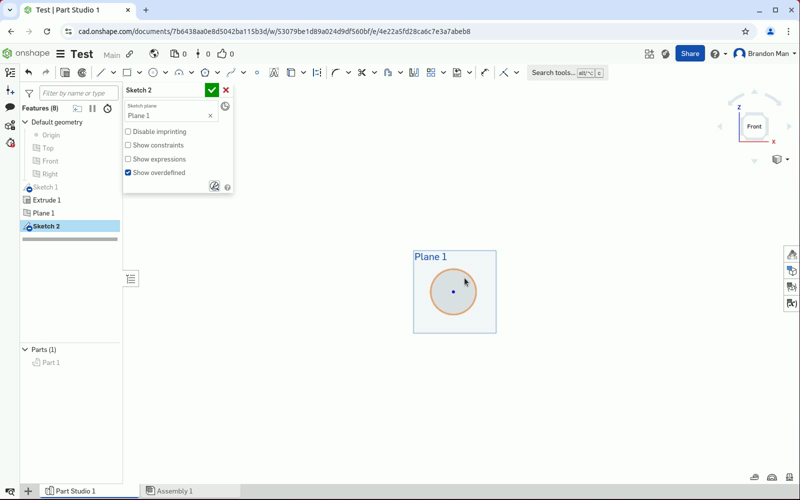
scroll(6)
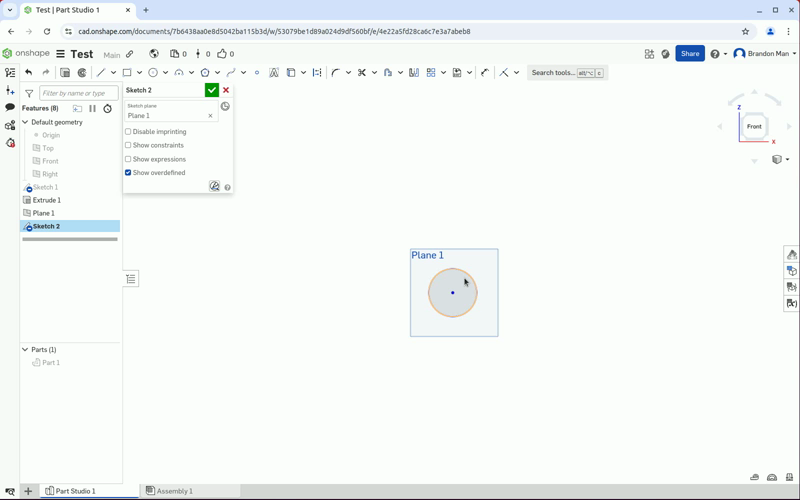
scroll(6)
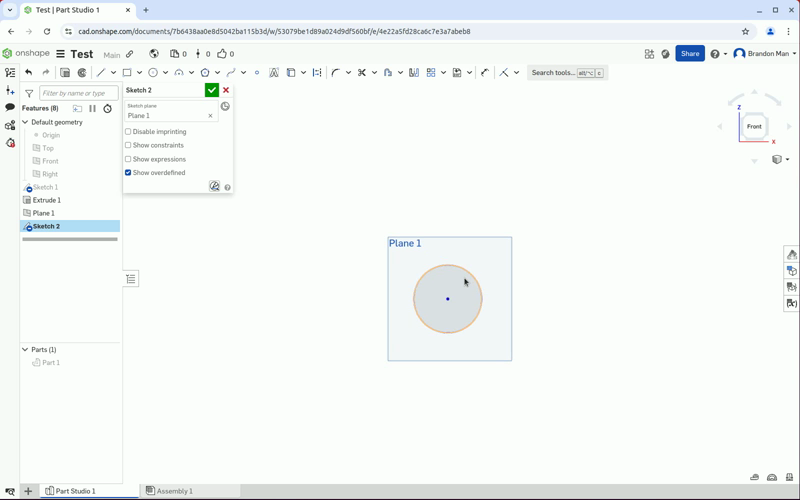
scroll(6)
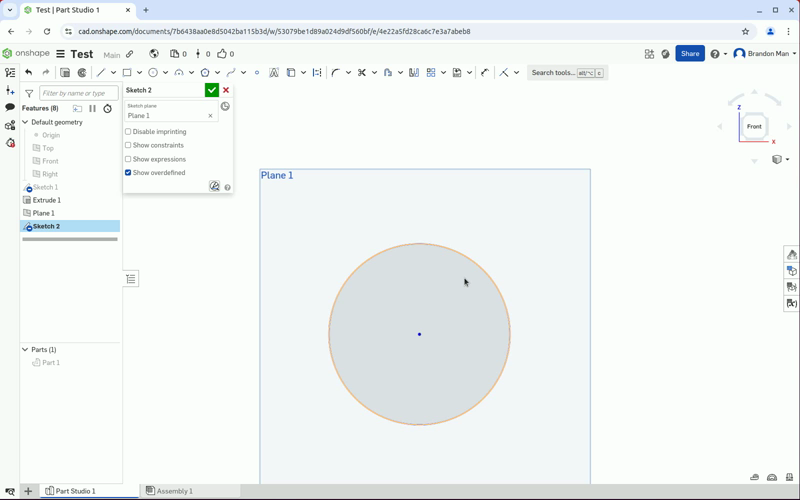
click(464, 277)
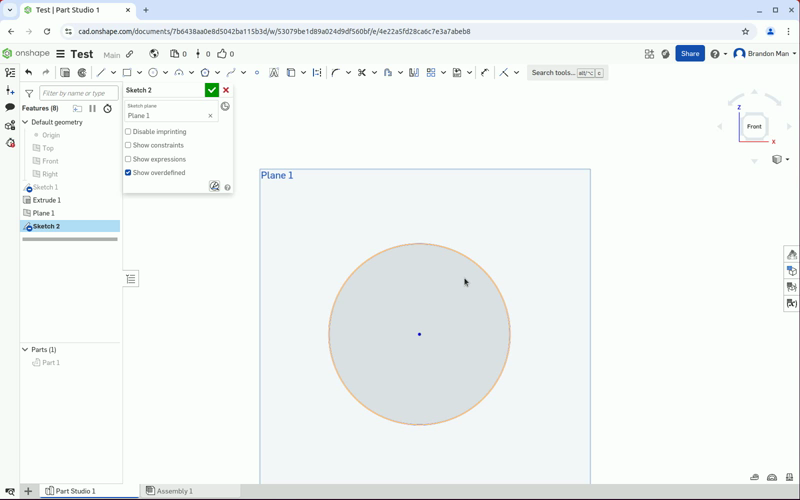
scroll(-6)
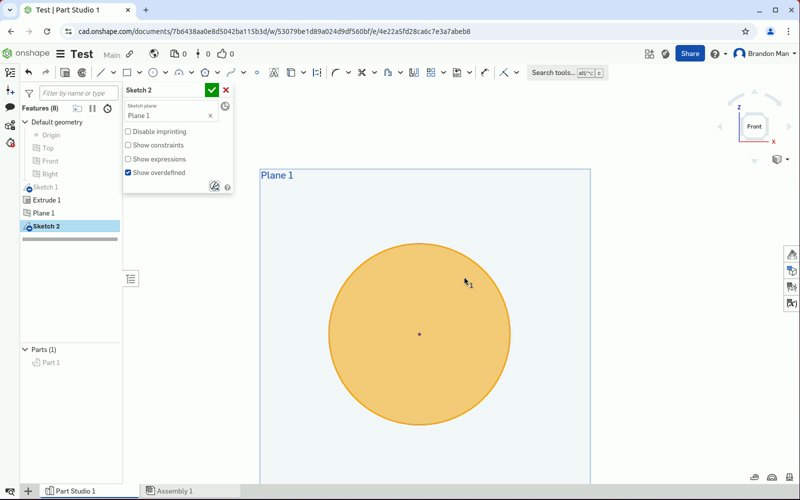
scroll(-6)
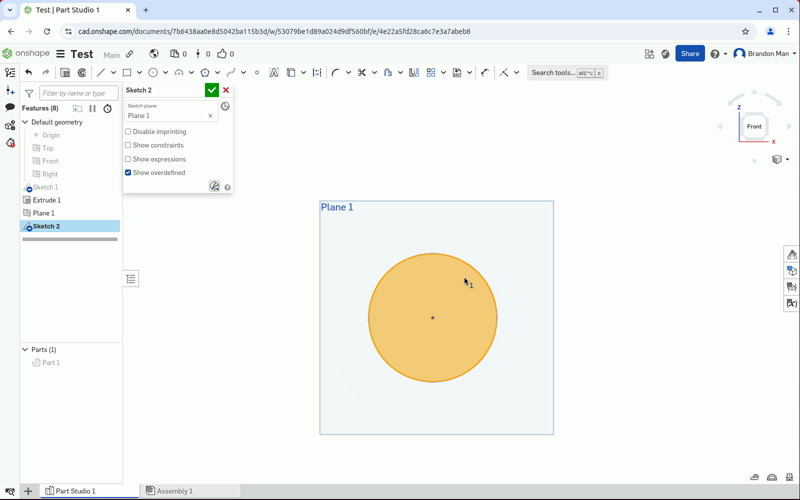
scroll(-6)
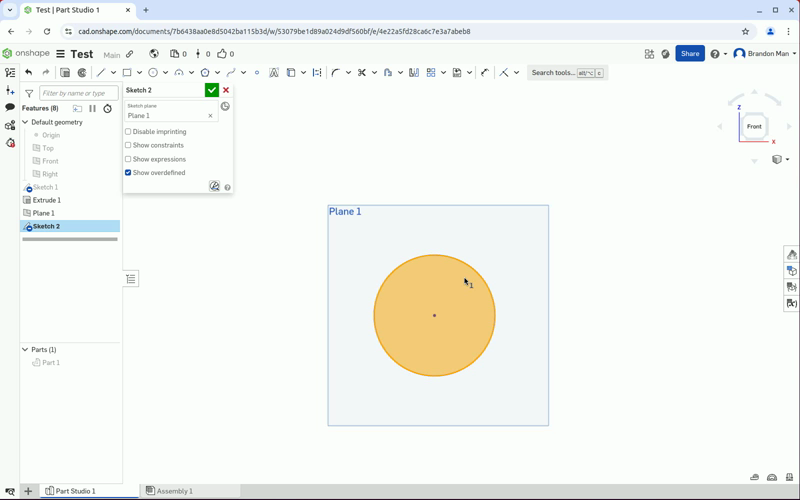
scroll(-6)
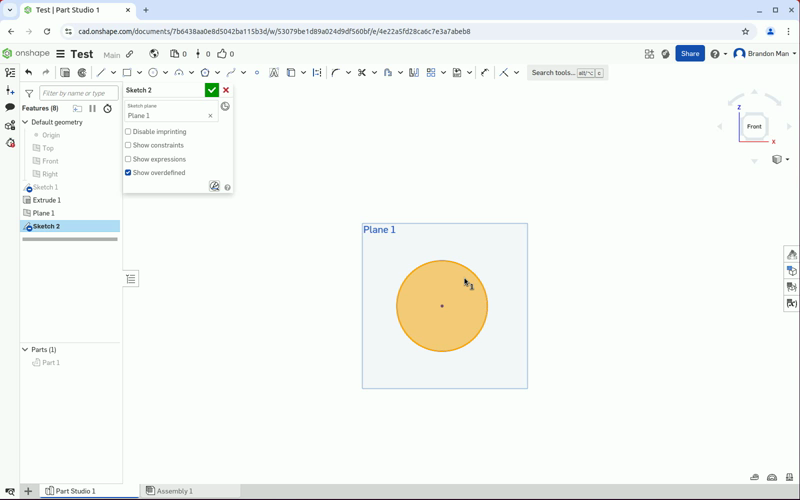
scroll(-6)
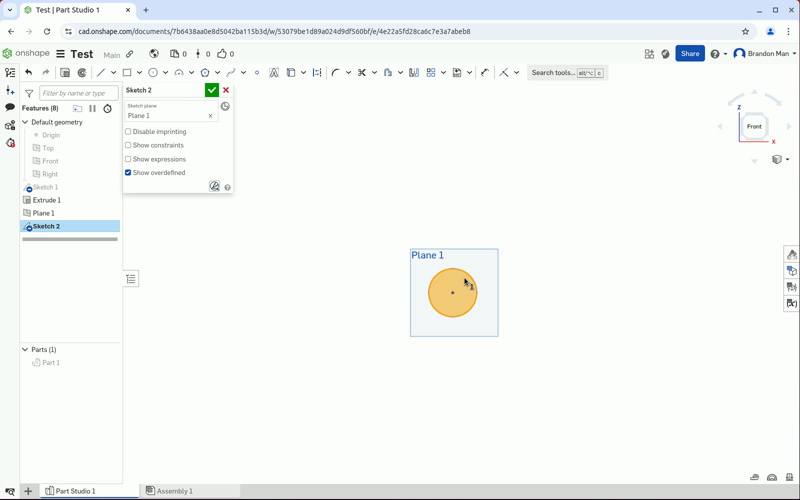
scroll(-6)
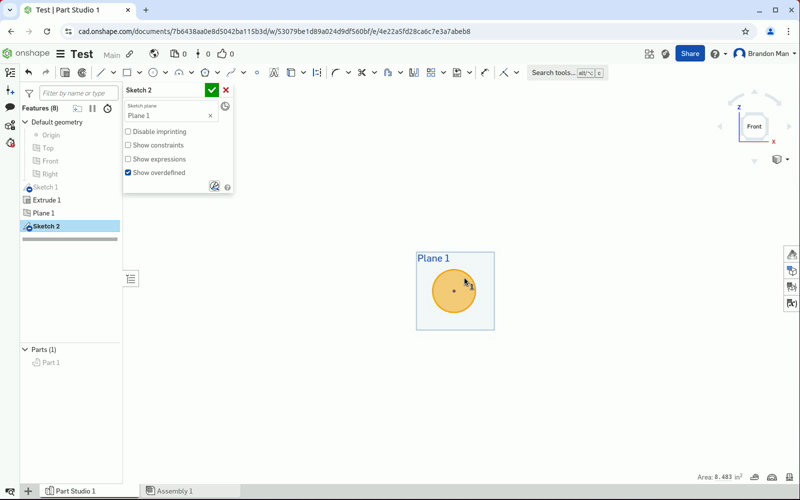
scroll(-6)
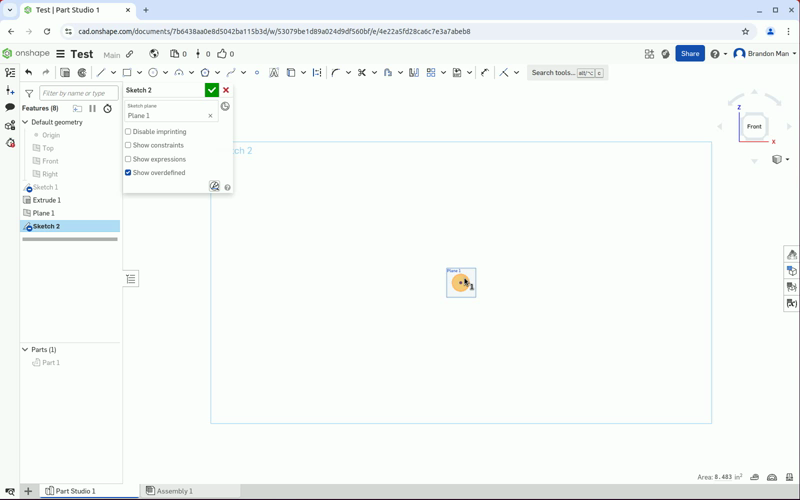
mouse_move(73, 352)
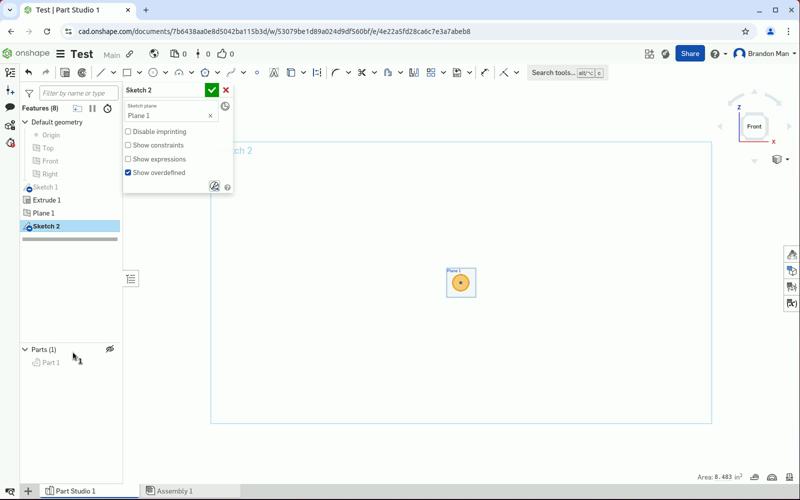
key(shift+y)
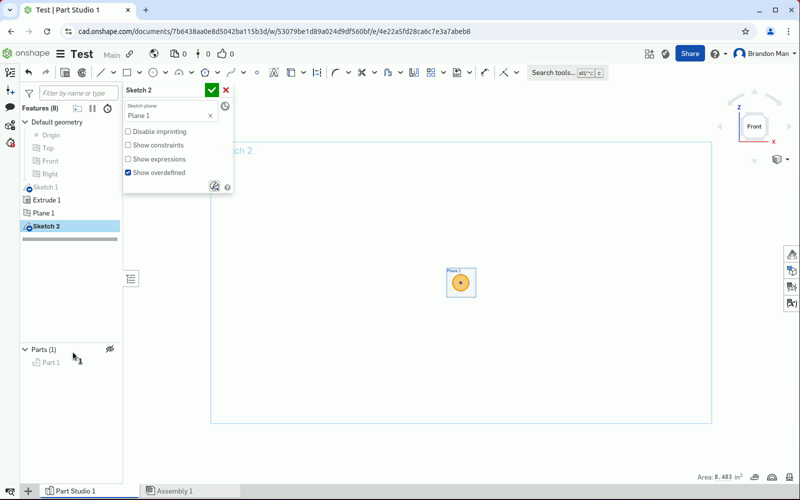
key(shift+e)
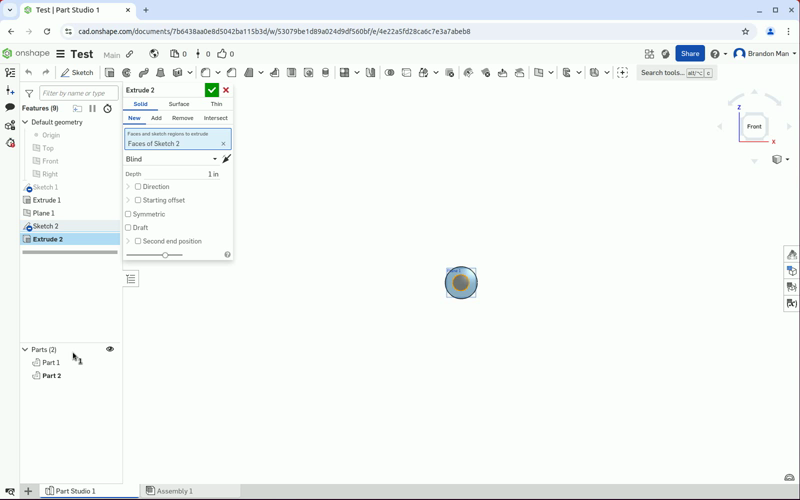
mouse_move(143, 106)
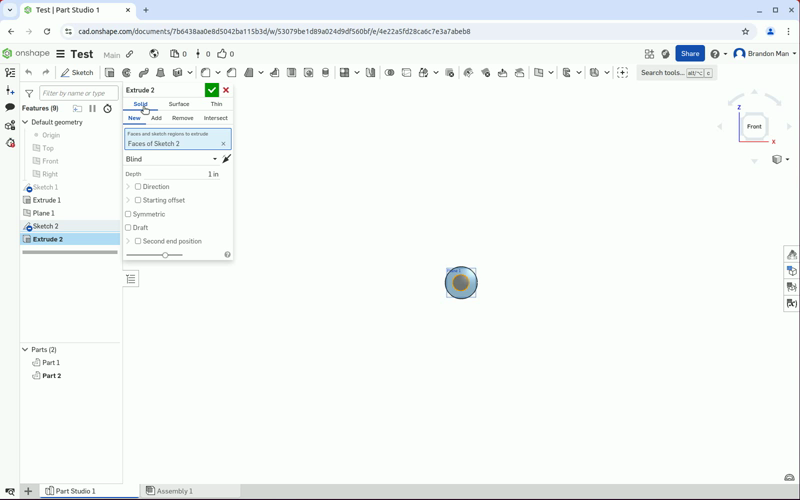
click(143, 106)
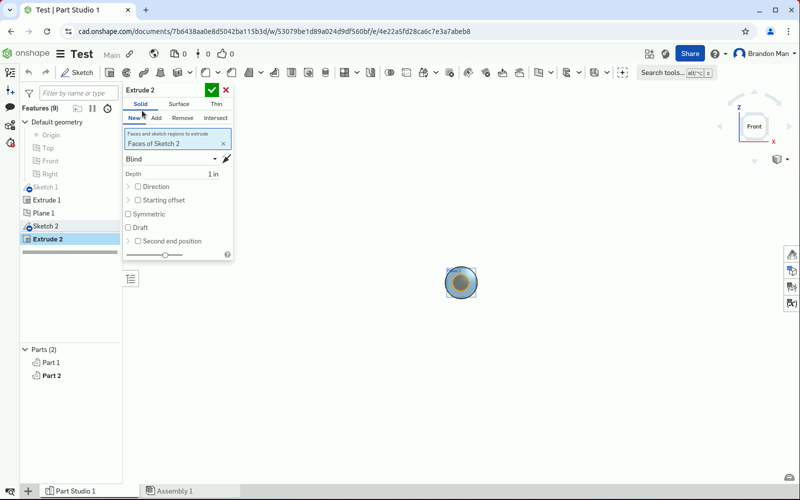
mouse_move(137, 120)
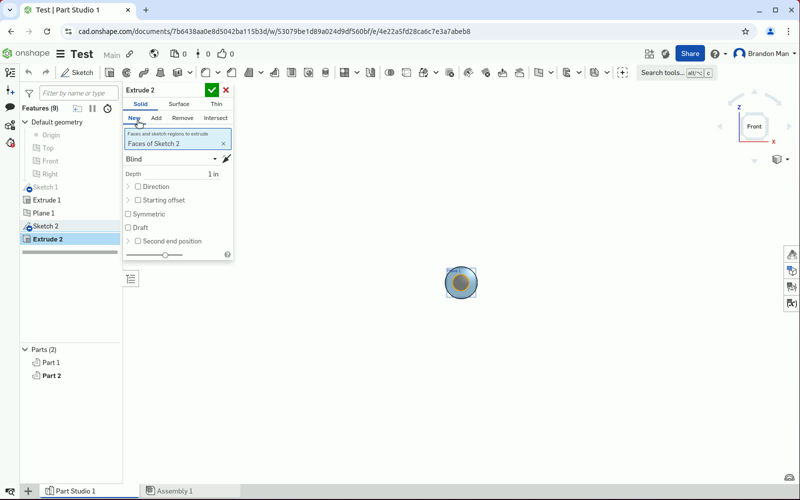
click(137, 120)
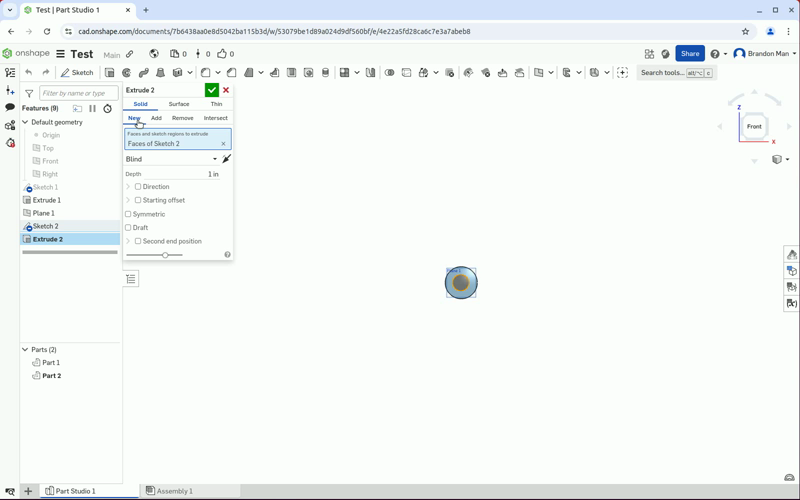
key(tab, 4)
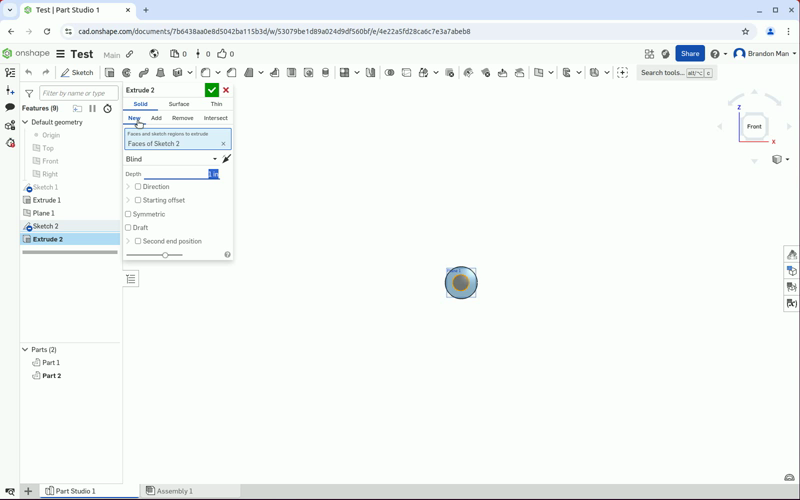
text(6.258)
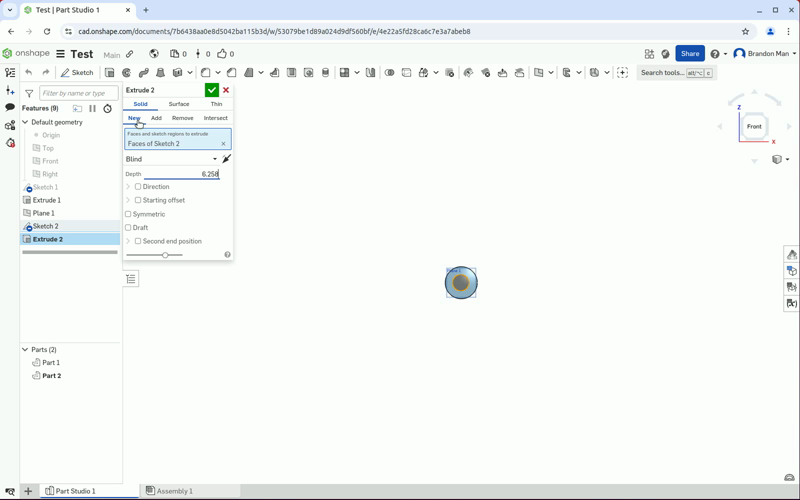
key(enter)
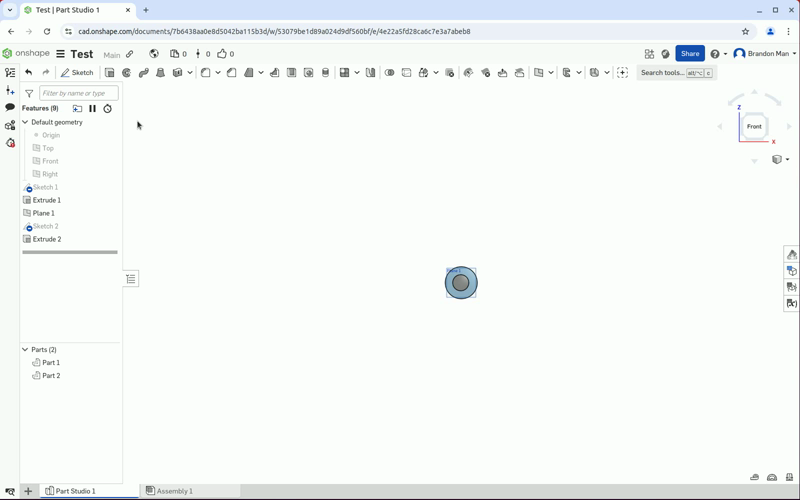
key(shift+h)
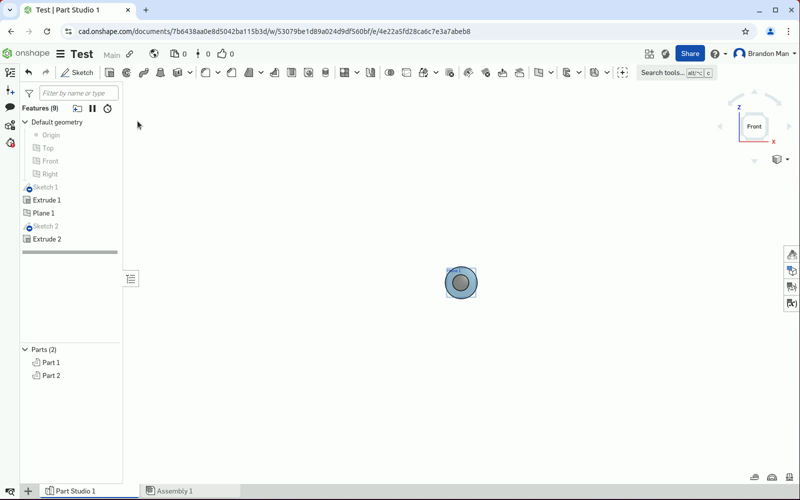
key(shift+h)
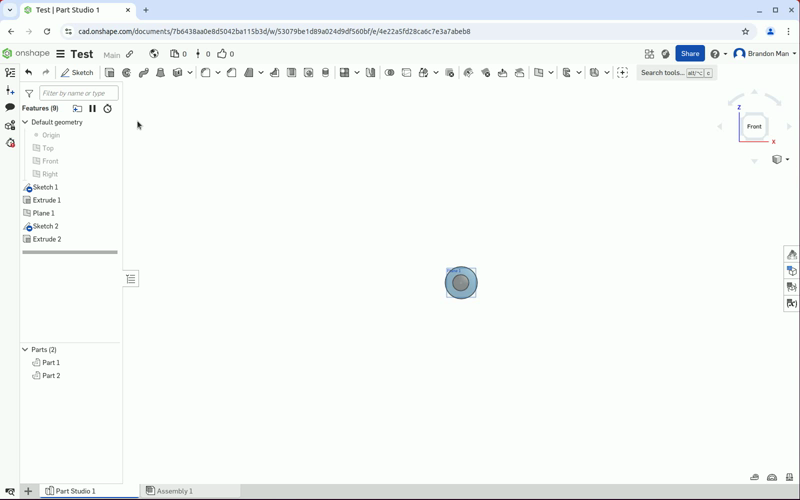
key(shift+7)
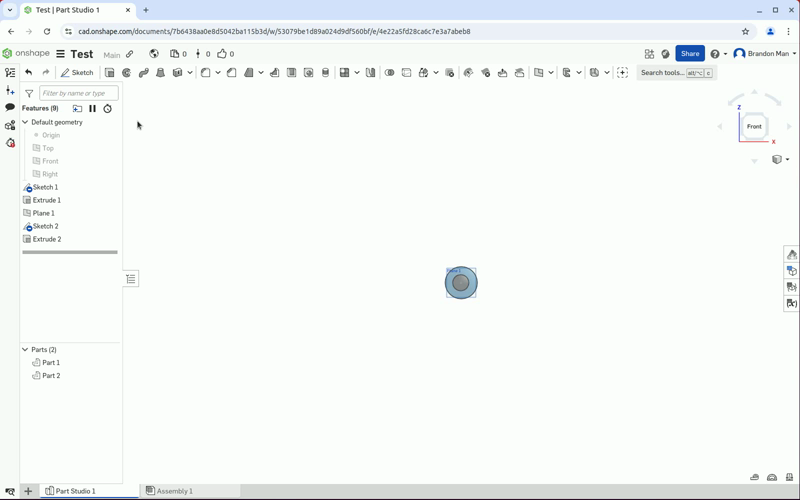
key(left, 2)
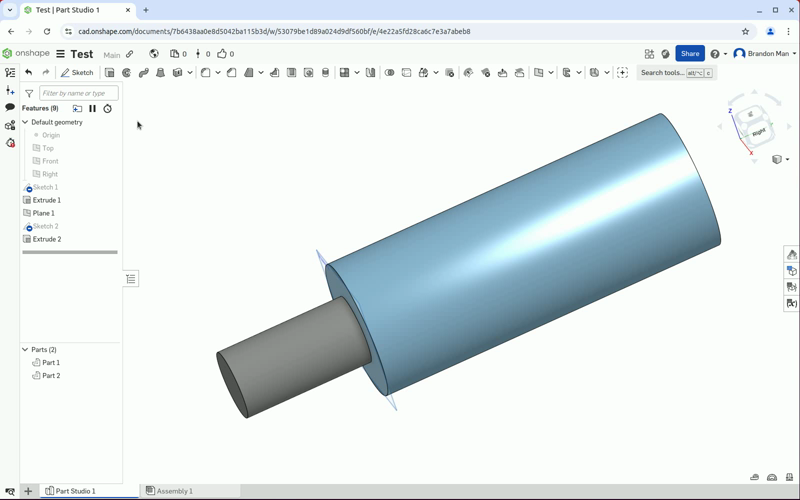
key(down, 2)
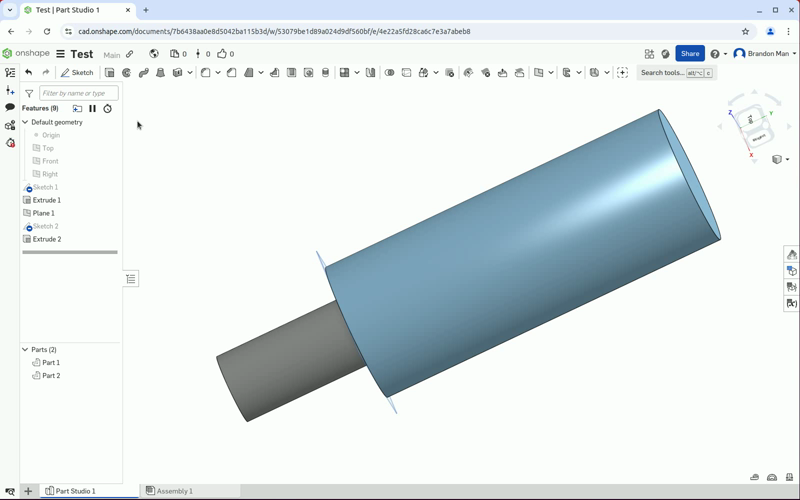
key(up, 2)
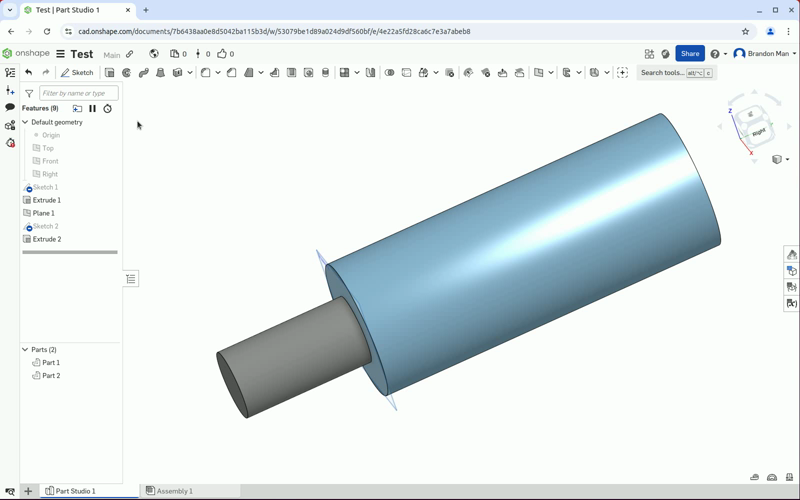
key(right, 2)
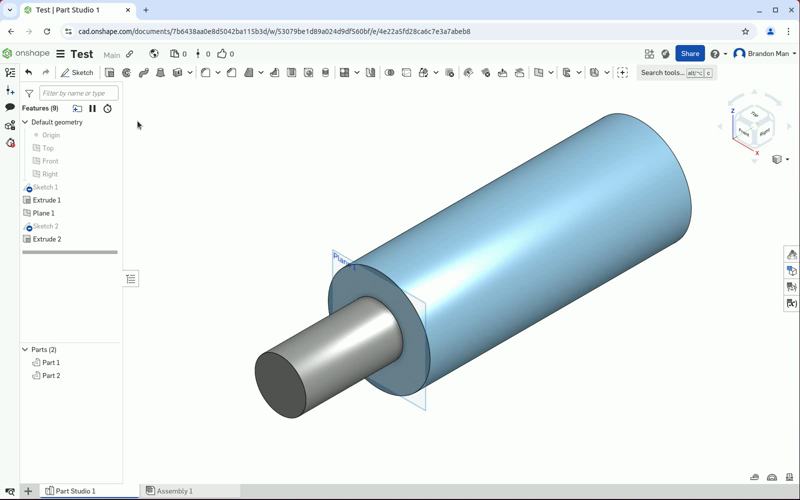
mouse_move(73, 189)
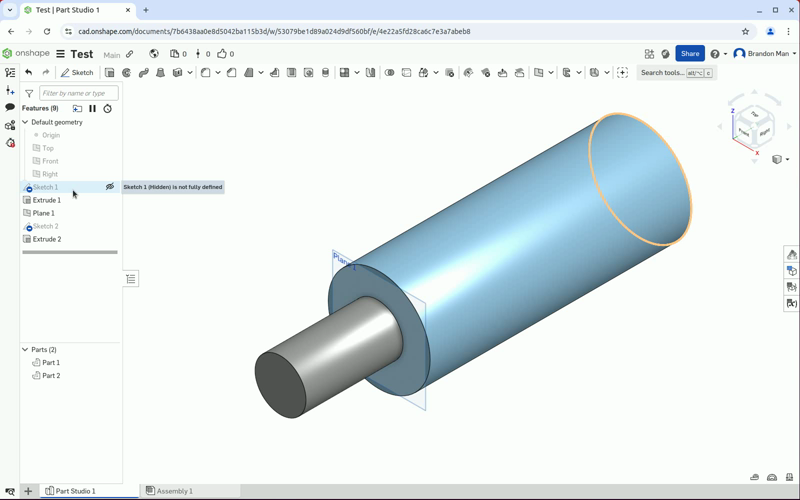
click(73, 189)